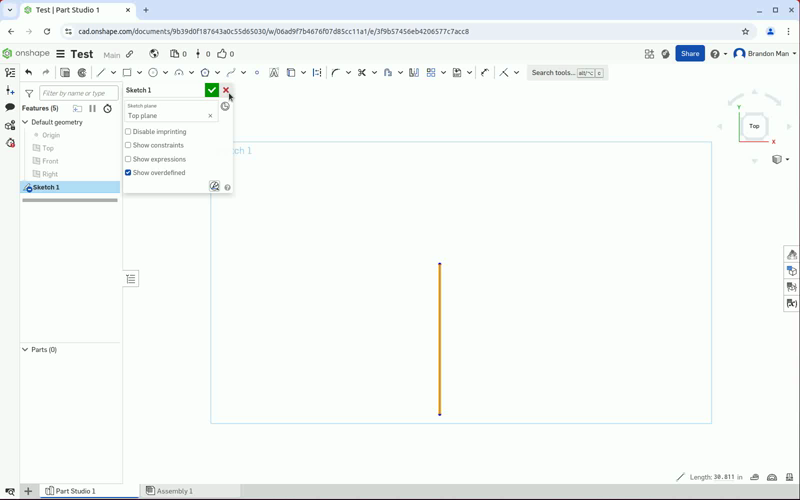
key(shift+h)
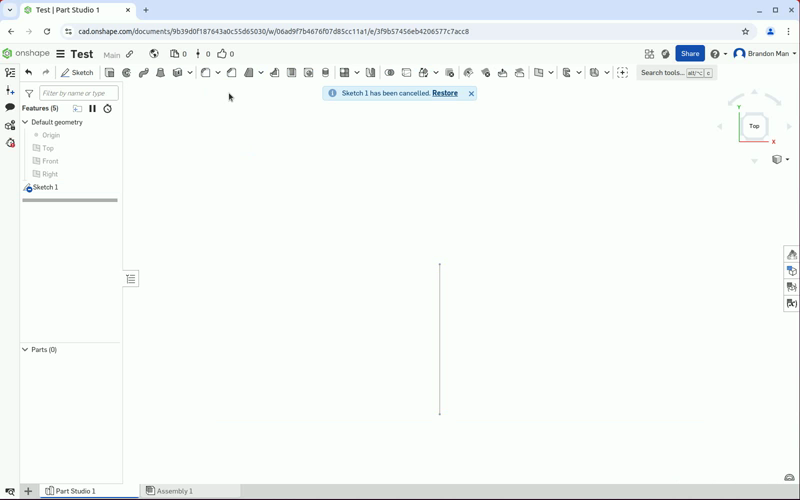
key(shift+s)
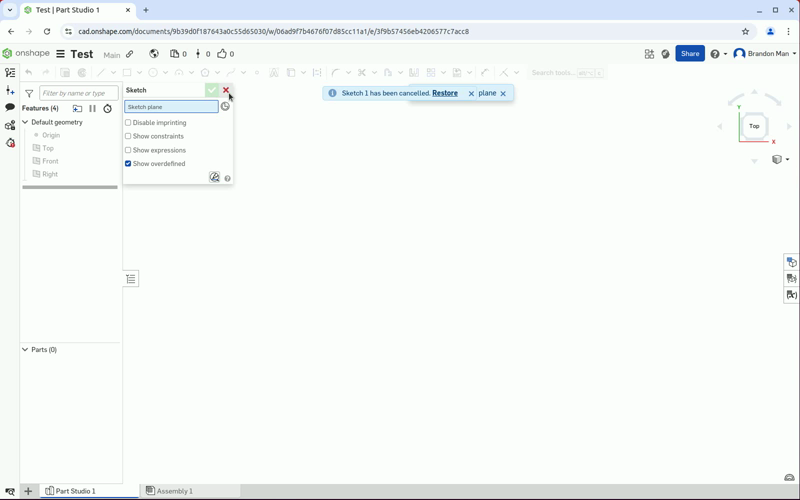
mouse_move(73, 150)
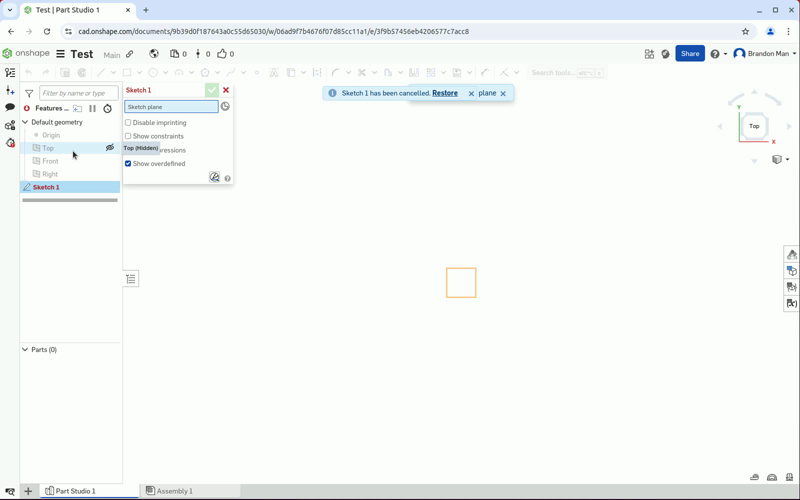
click(73, 150)
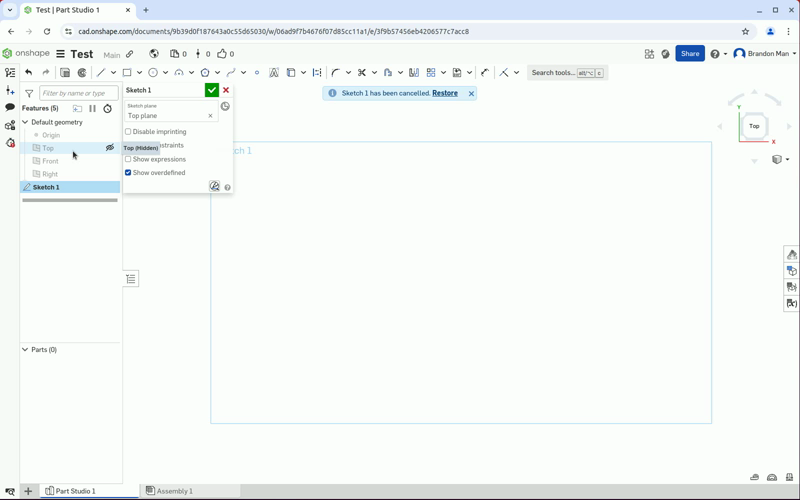
mouse_move(73, 352)
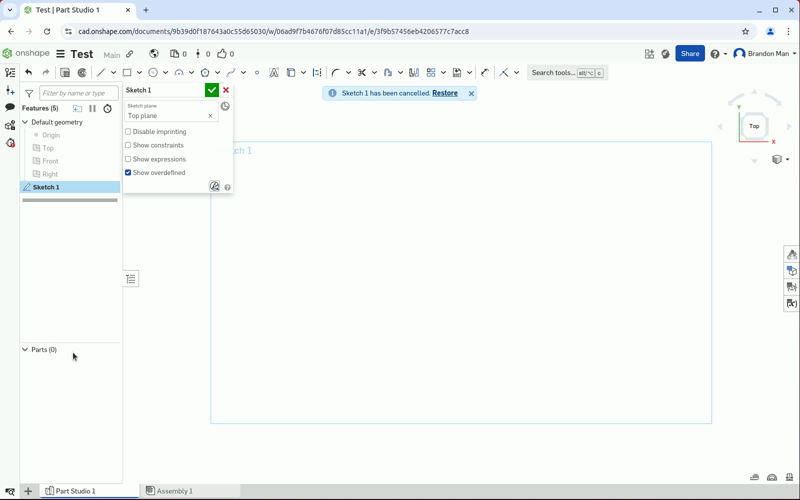
key(y)
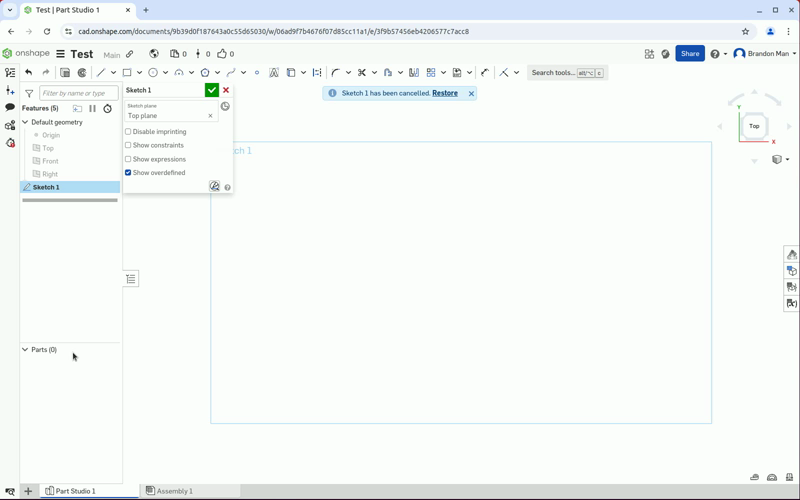
key(l)
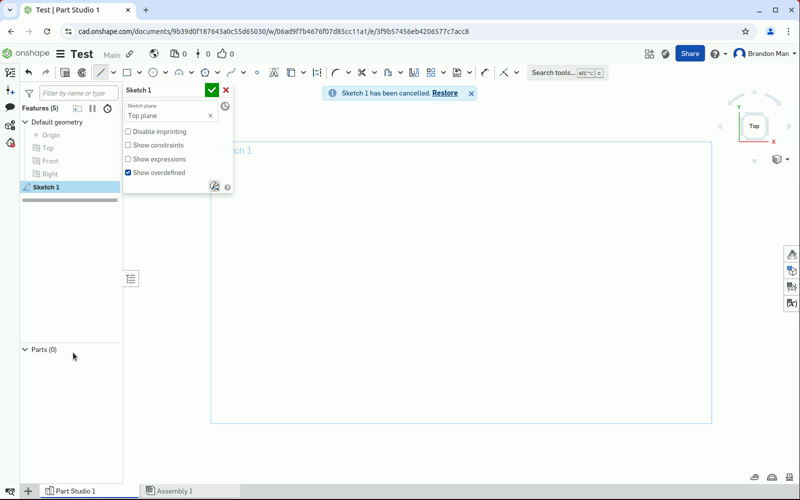
key_down(shift)
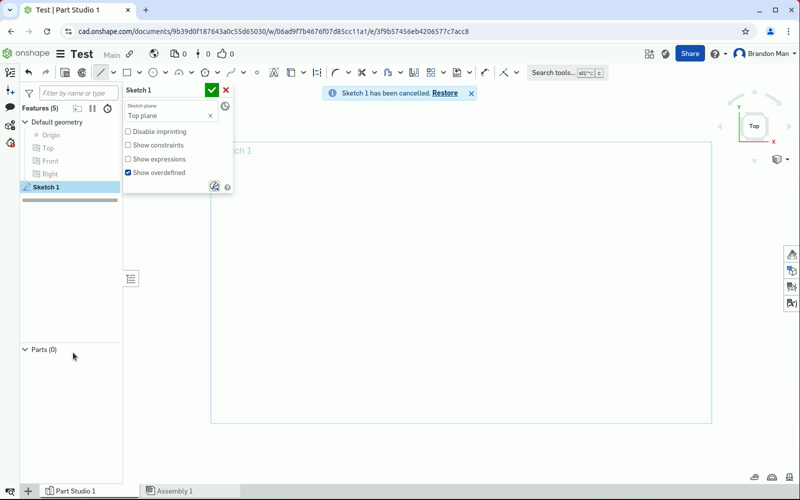
mouse_move(407, 335)
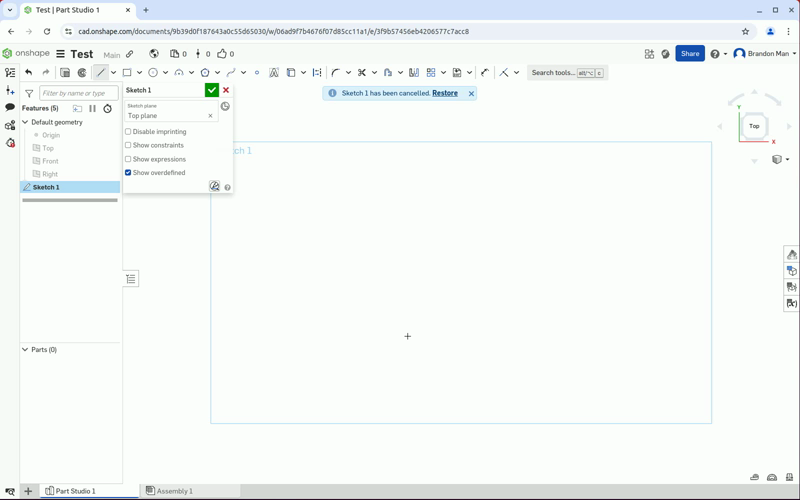
click(407, 335)
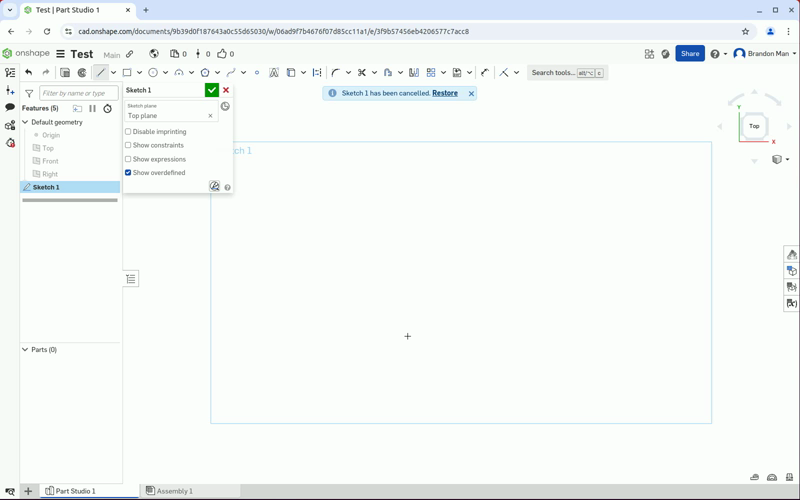
key_up(shift)
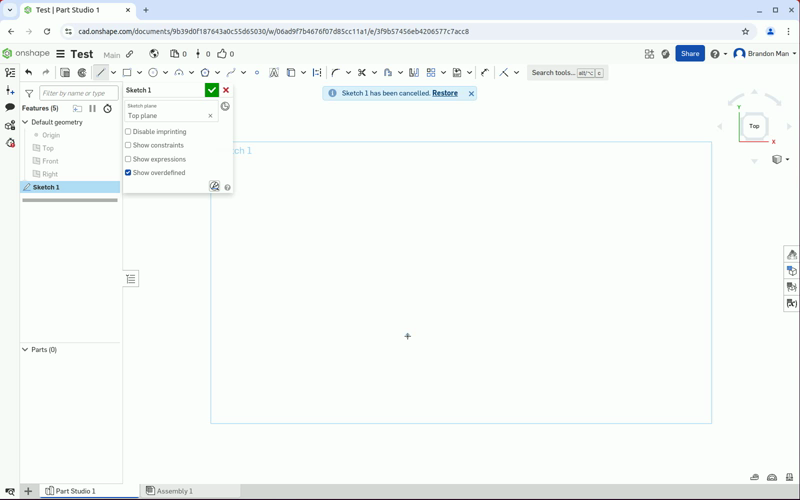
key_down(shift)
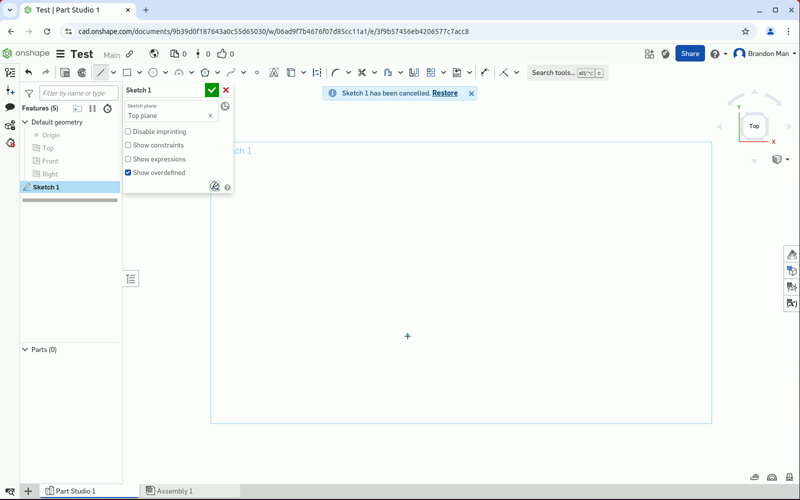
mouse_move(513, 335)
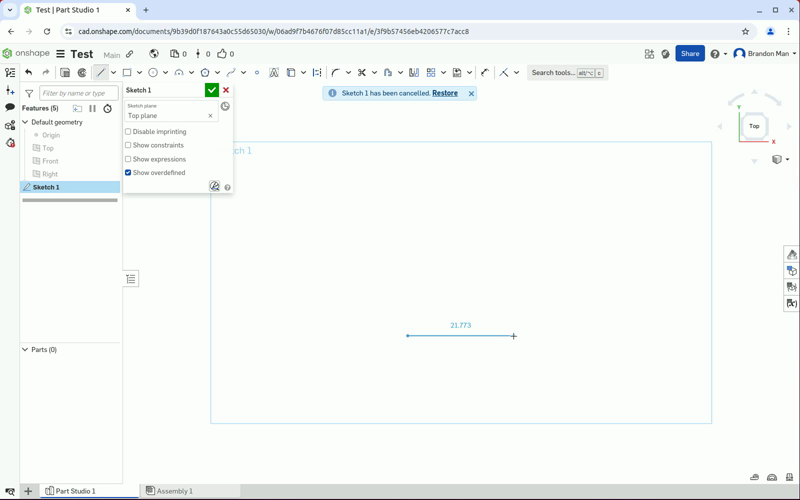
click(513, 335)
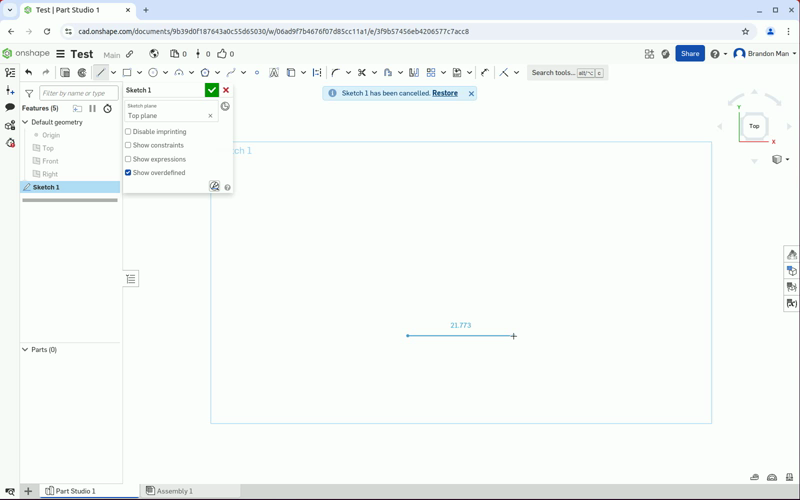
key_up(shift)
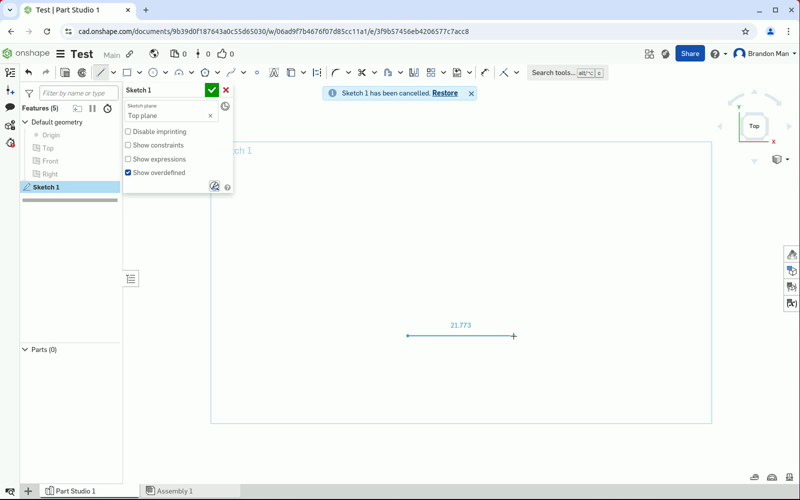
key_down(shift)
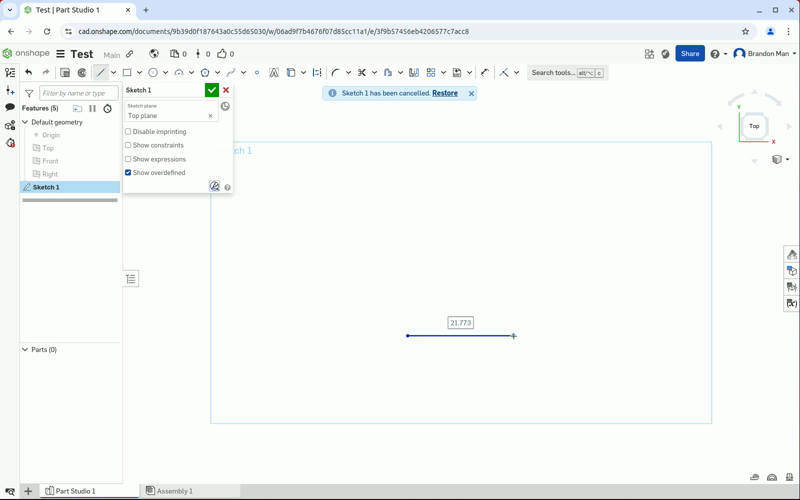
mouse_move(513, 230)
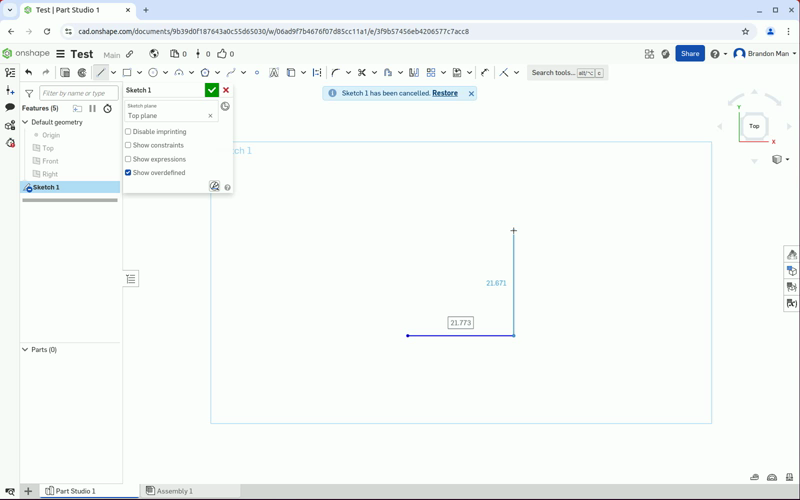
click(513, 230)
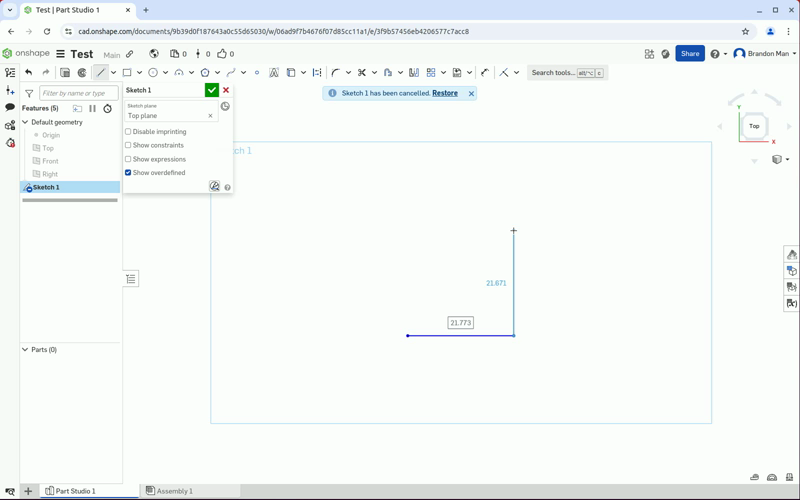
key_up(shift)
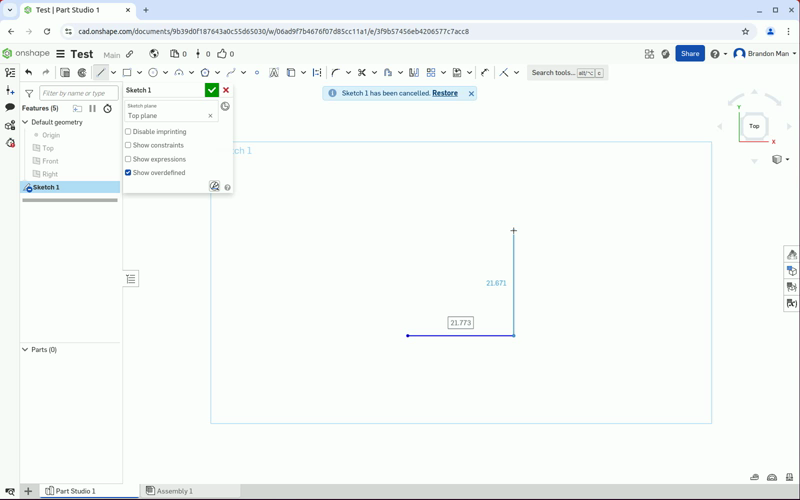
key_down(shift)
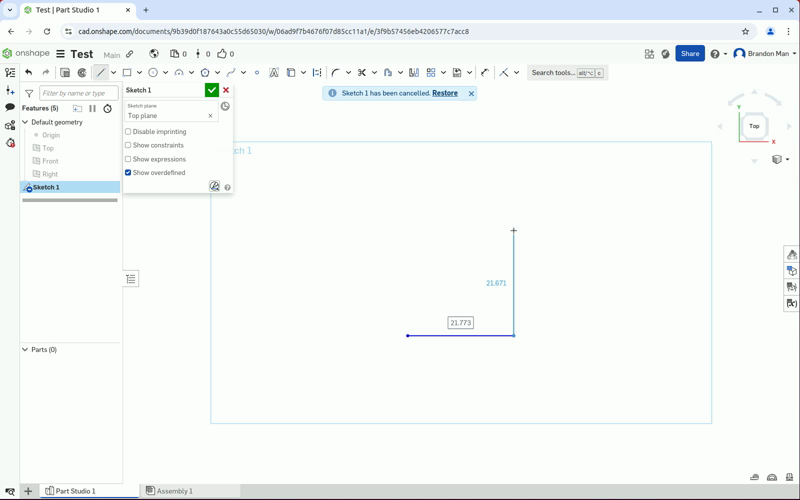
mouse_move(407, 230)
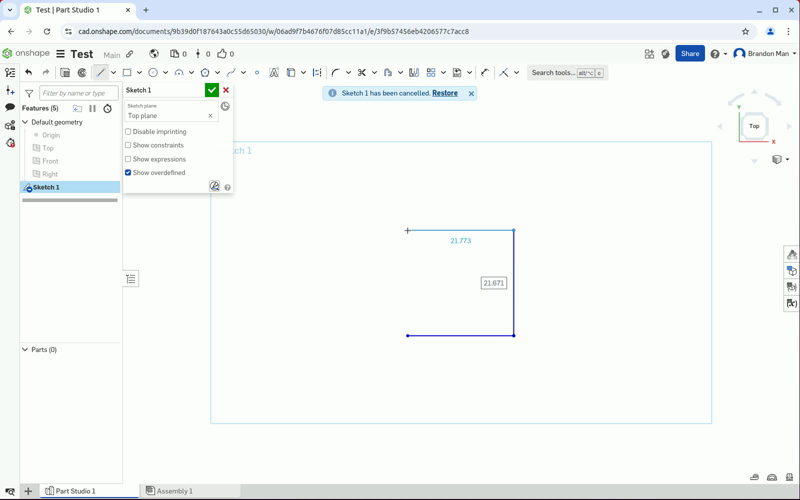
click(407, 230)
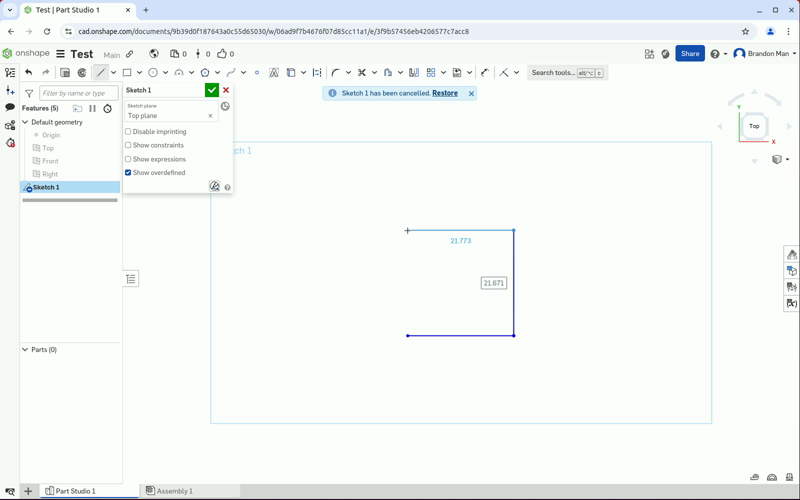
key_up(shift)
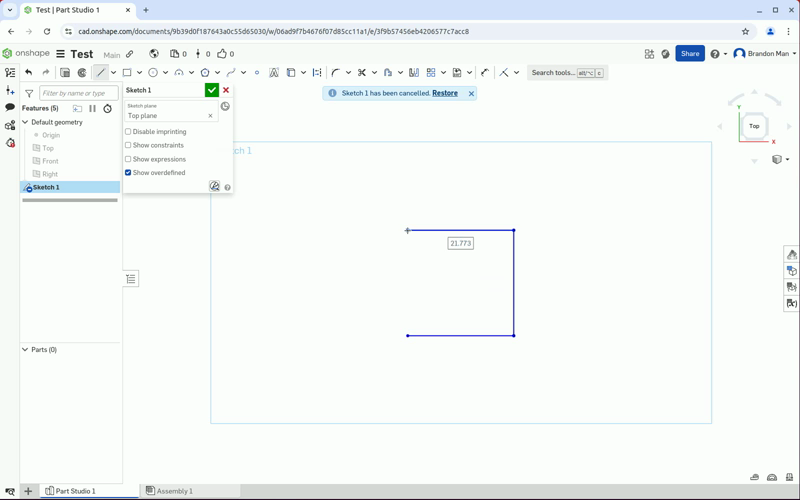
key_down(shift)
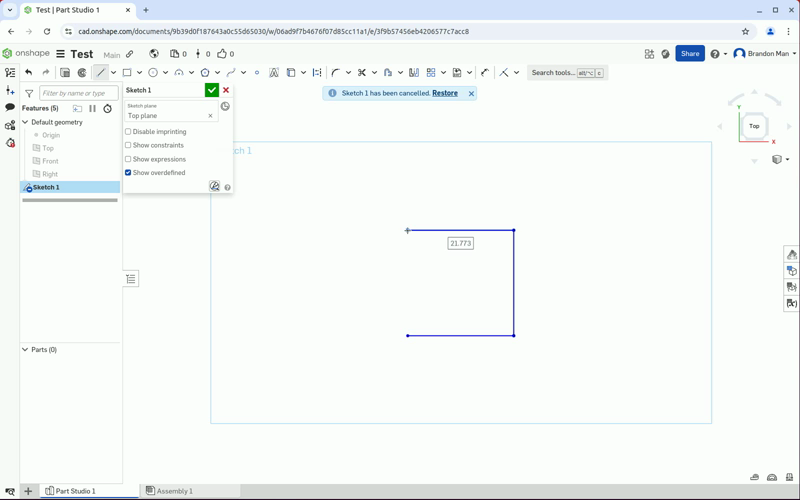
mouse_move(407, 335)
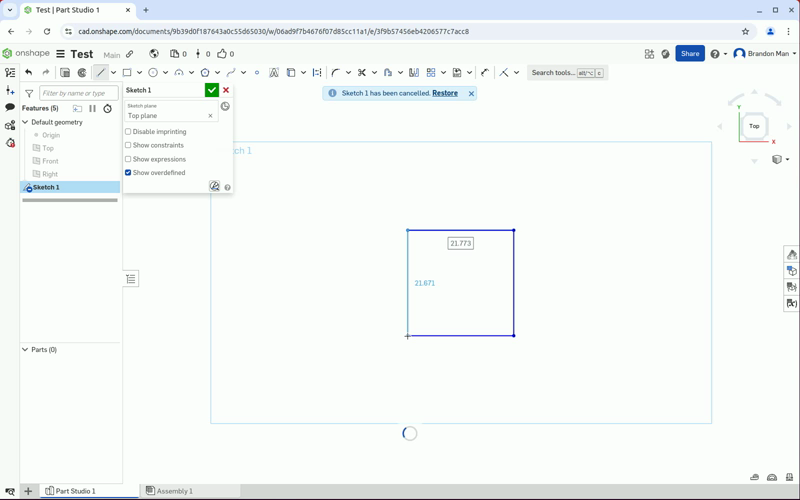
key_up(shift)
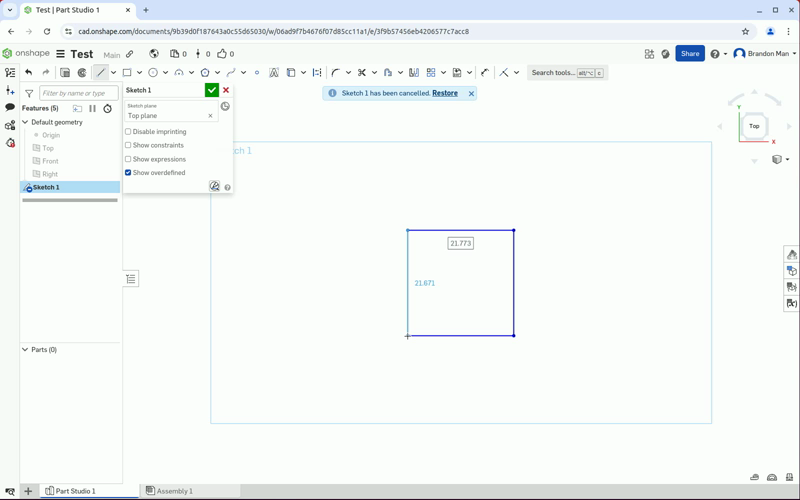
click(407, 335)
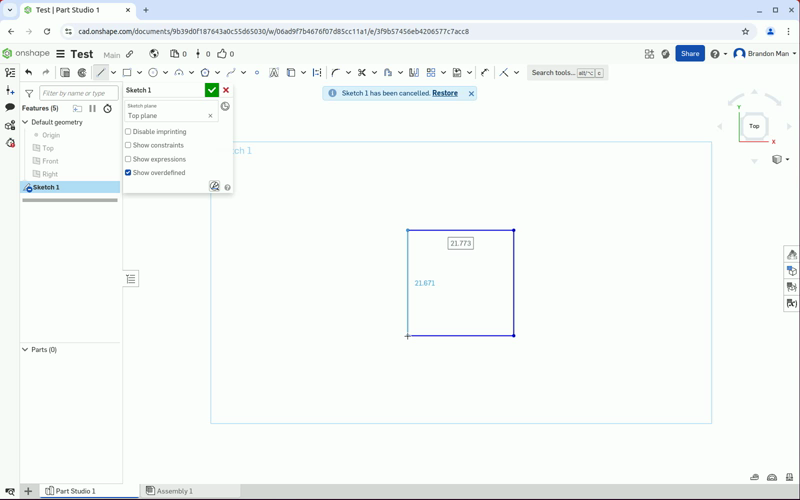
key(esc)
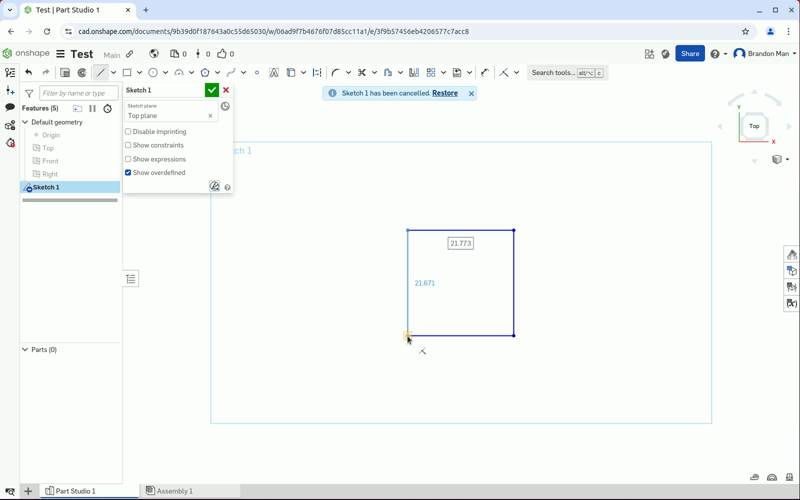
mouse_move(439, 277)
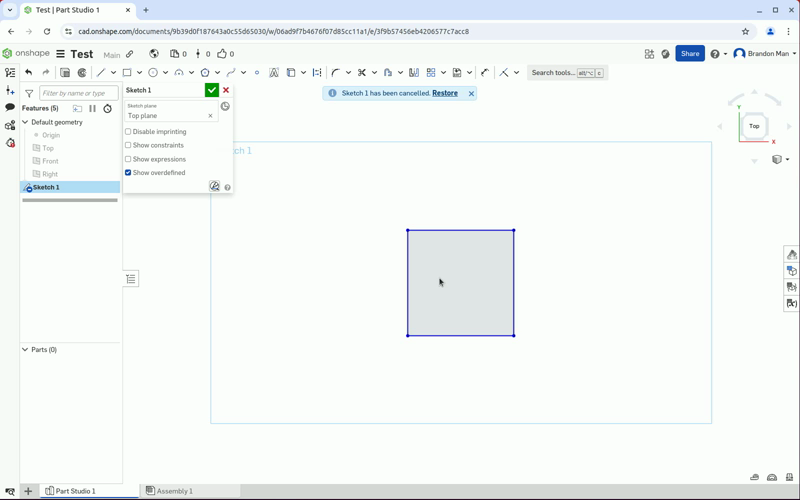
click(439, 277)
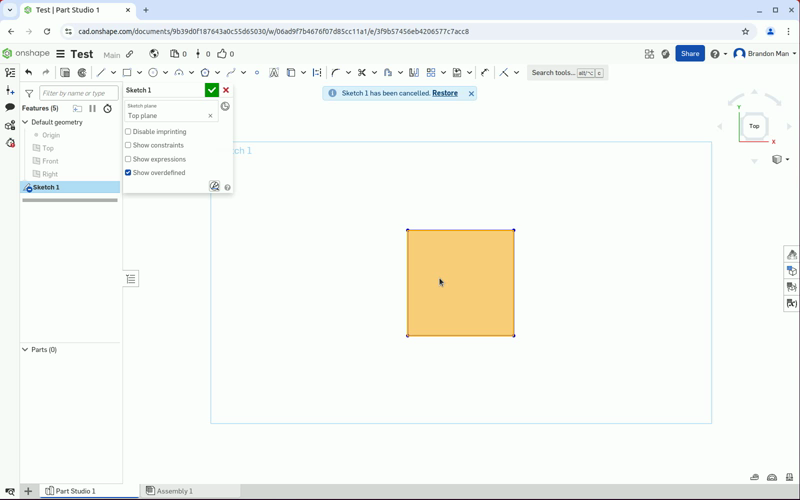
mouse_move(73, 352)
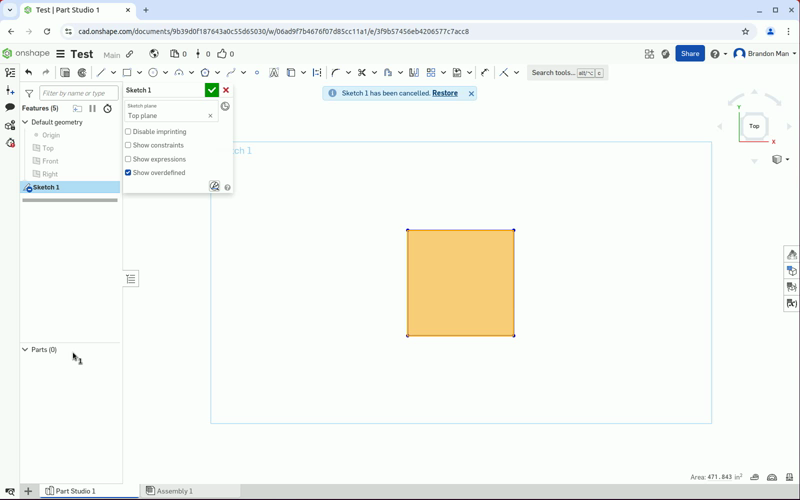
key(shift+y)
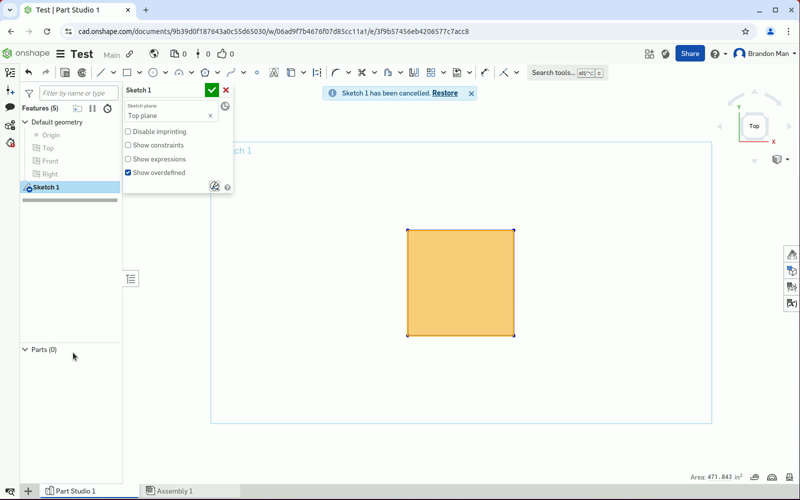
key(shift+e)
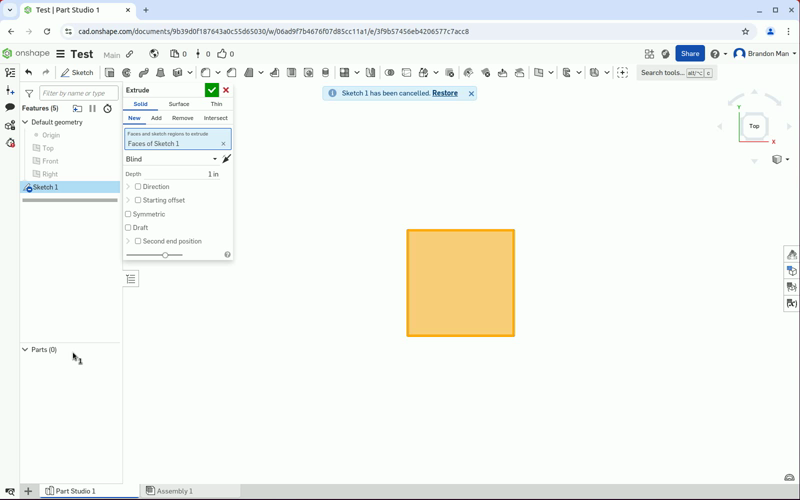
mouse_move(143, 106)
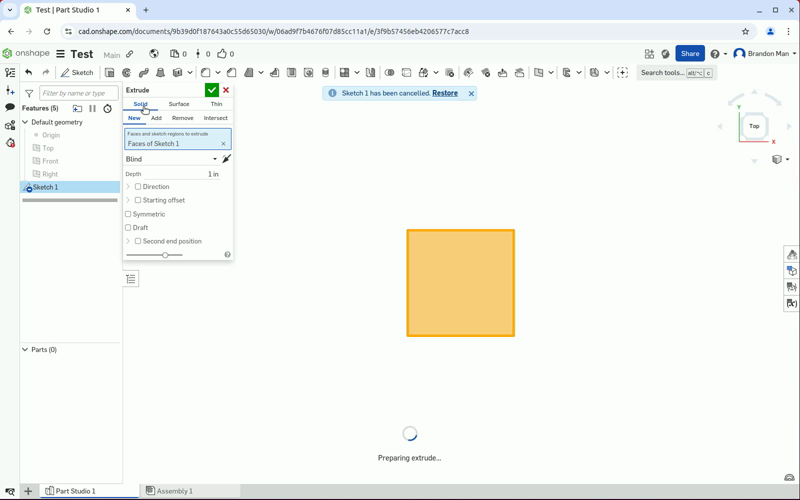
click(143, 106)
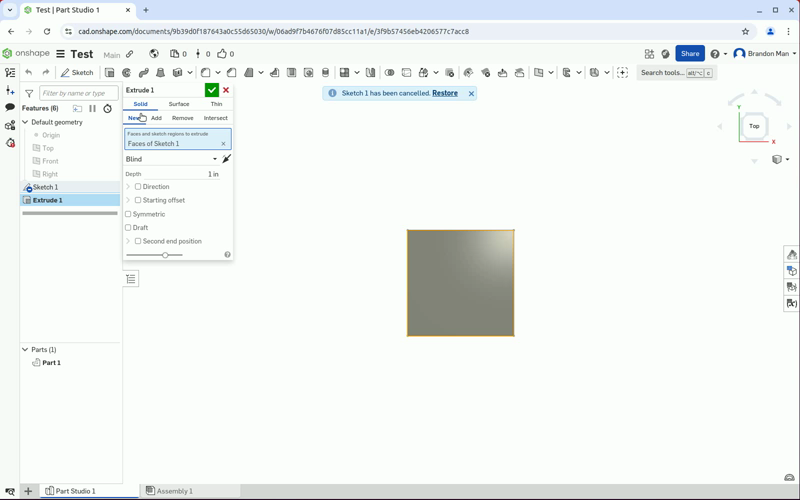
mouse_move(137, 120)
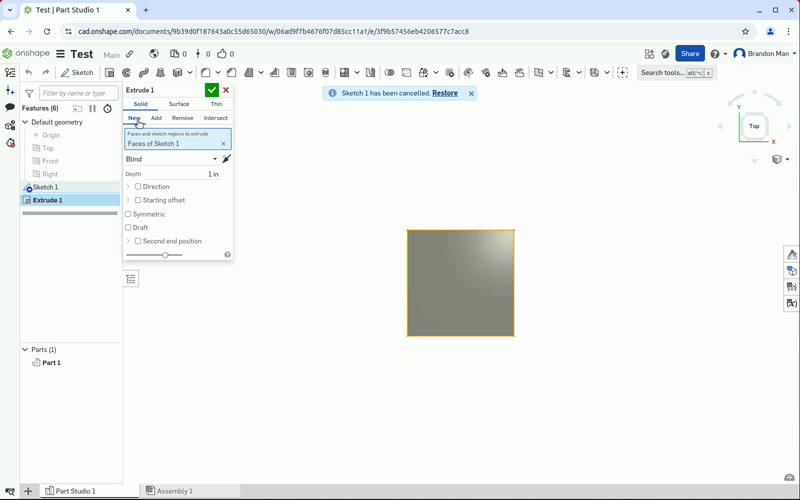
click(137, 120)
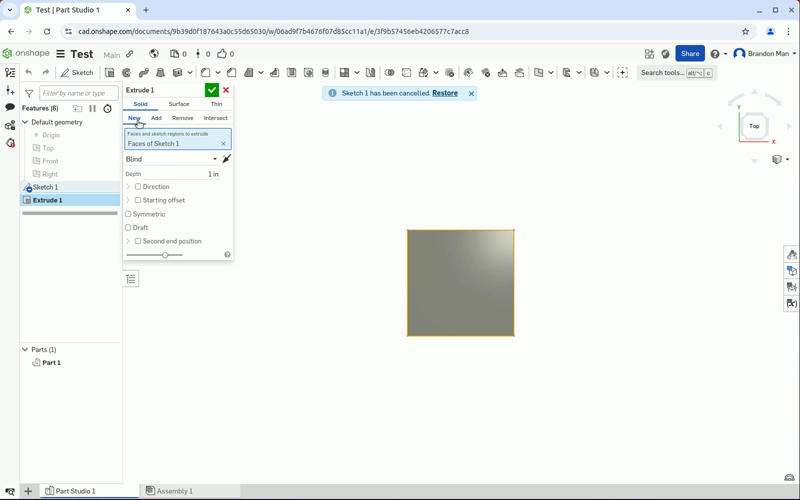
key(tab, 4)
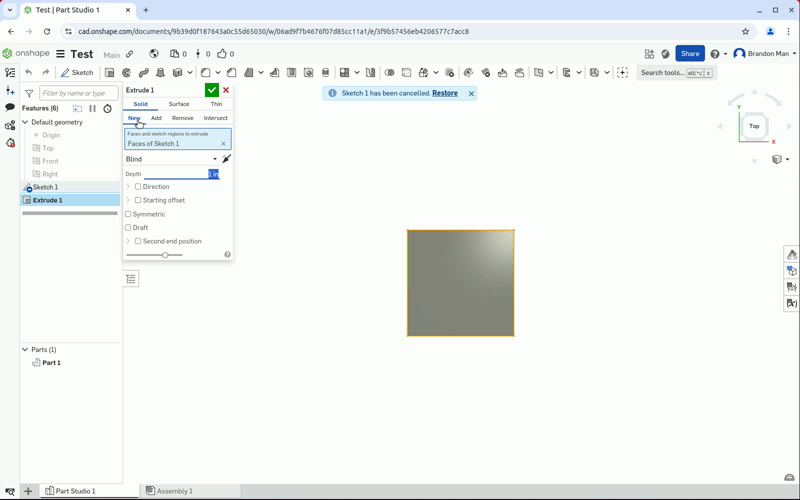
text(23.108)
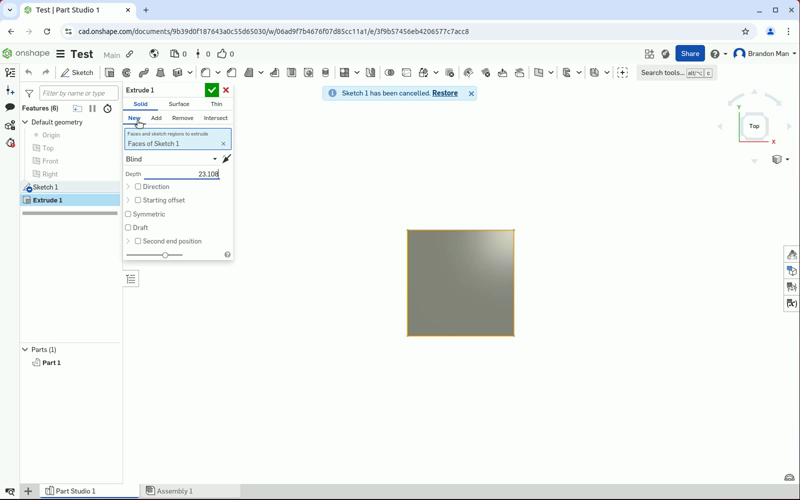
key(enter)
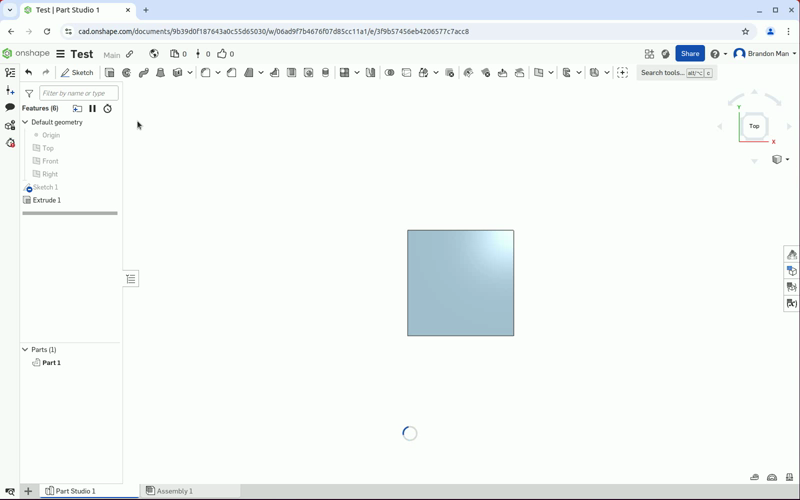
key(shift+h)
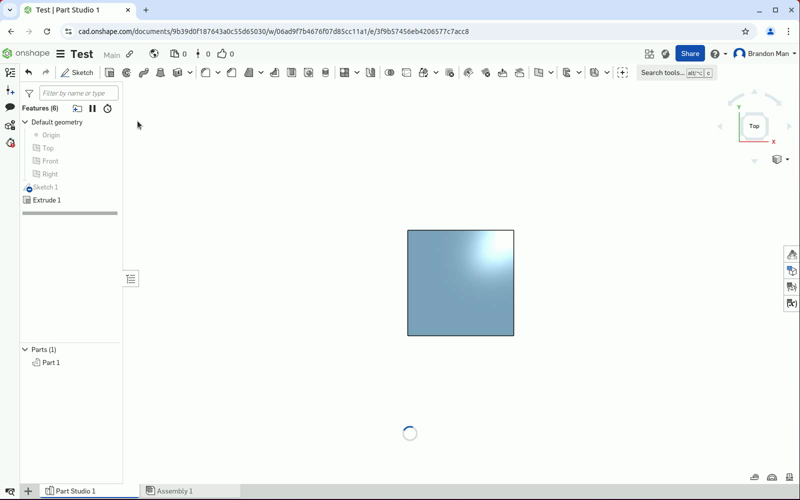
key(shift+h)
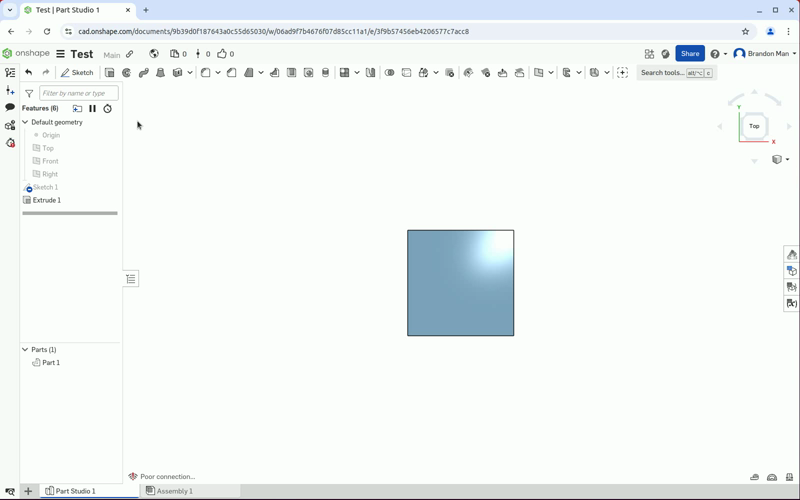
mouse_move(73, 189)
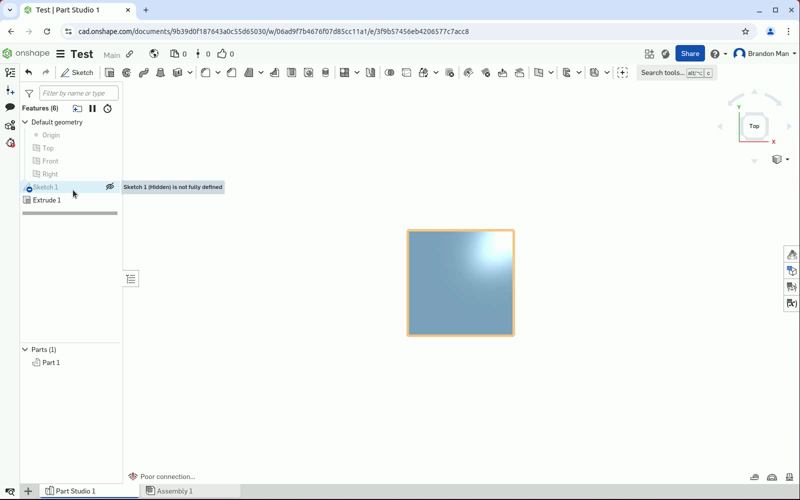
click(73, 189)
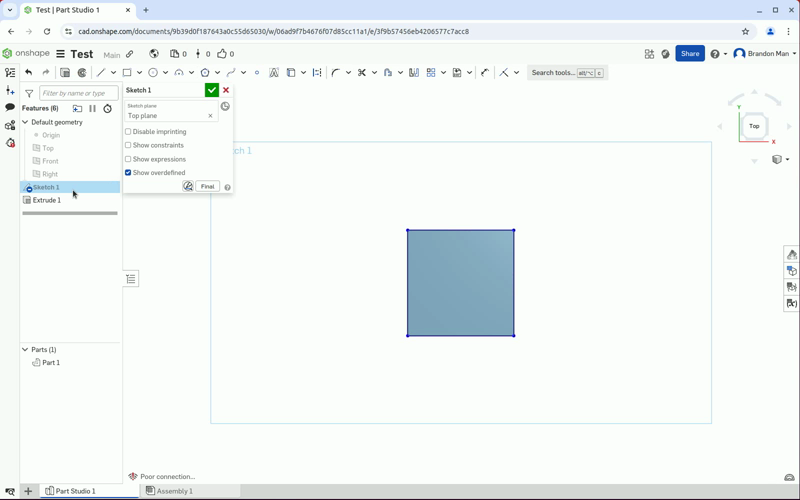
mouse_move(229, 92)
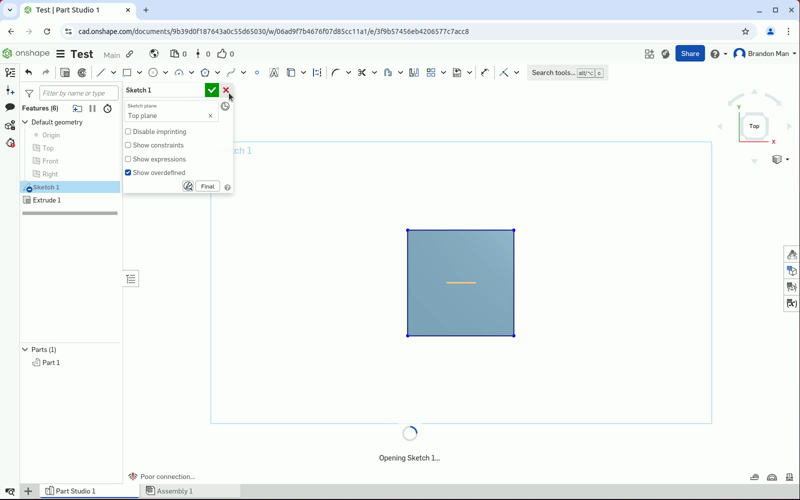
click(229, 92)
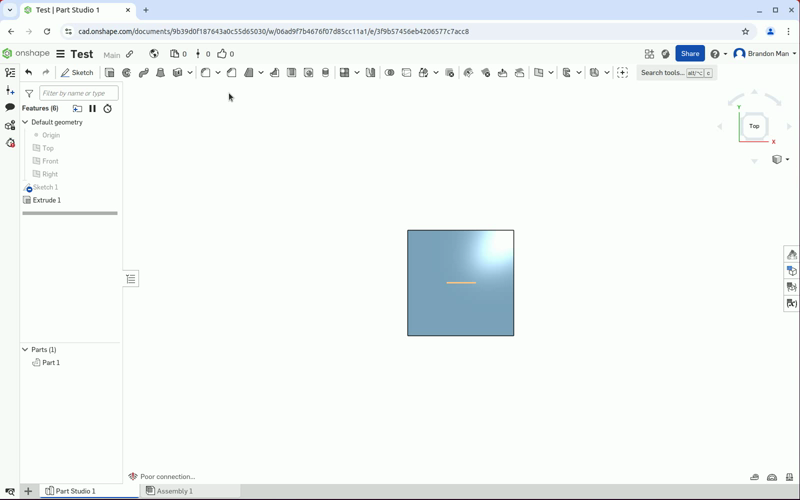
mouse_move(541, 75)
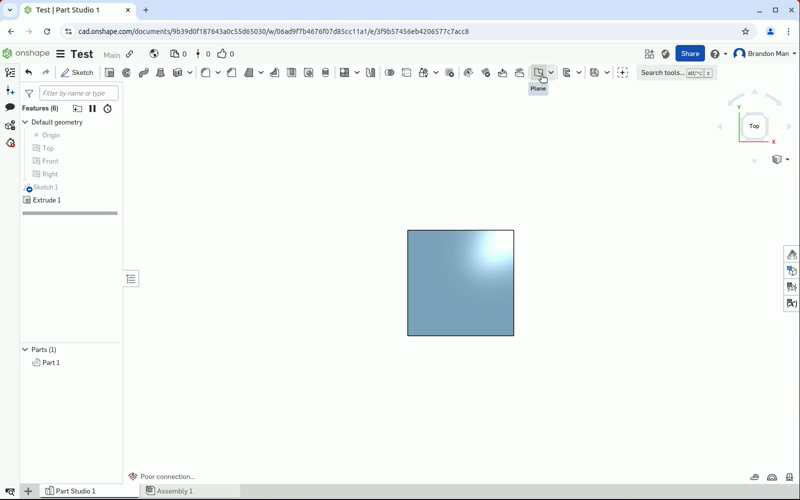
click(541, 75)
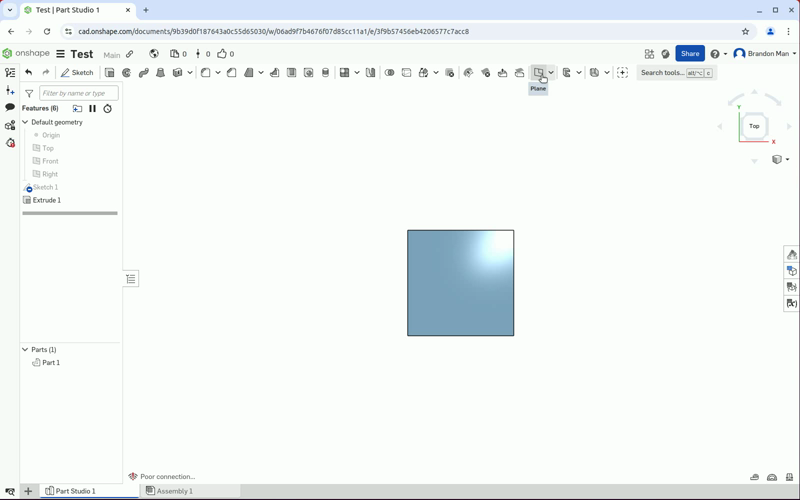
mouse_move(73, 150)
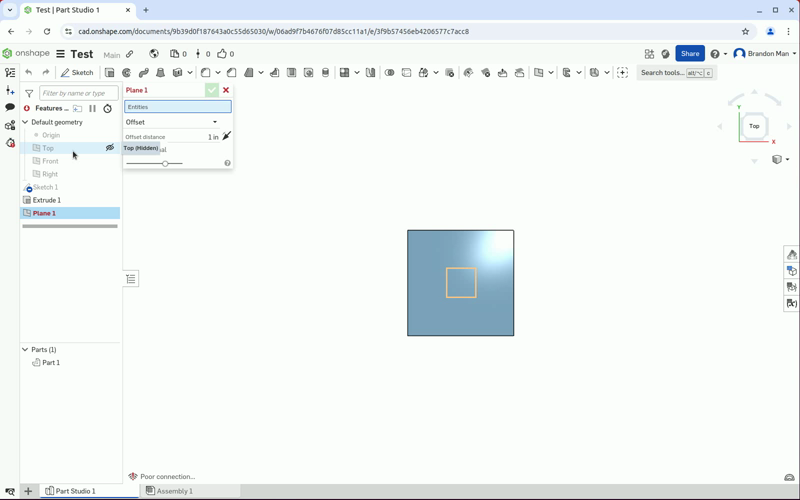
click(73, 150)
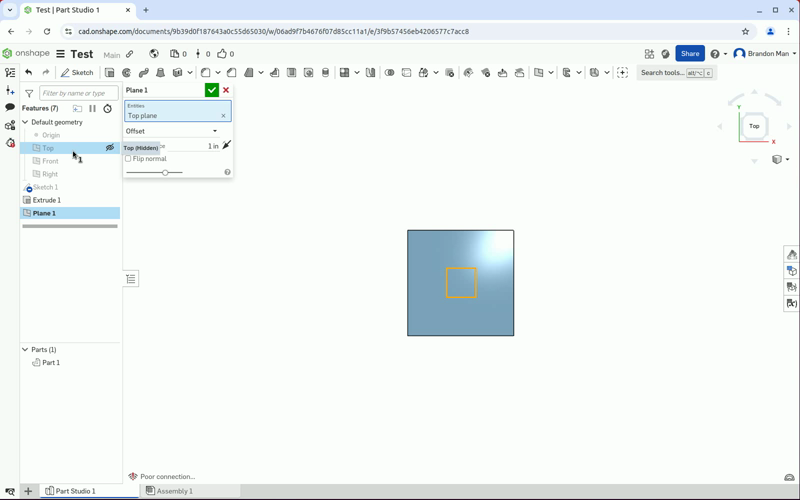
key(tab, 2)
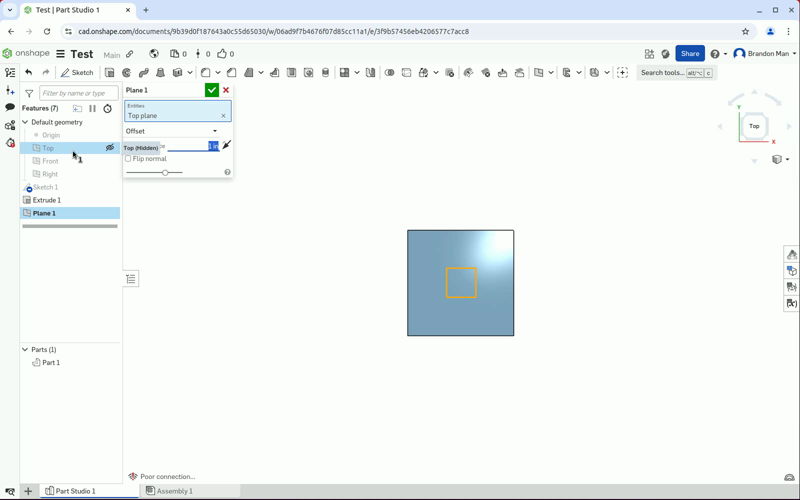
text(23.108)
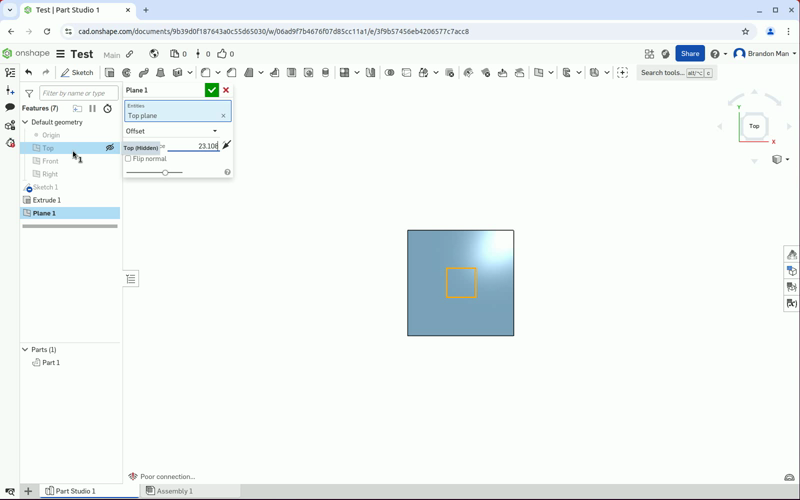
key(enter, 2)
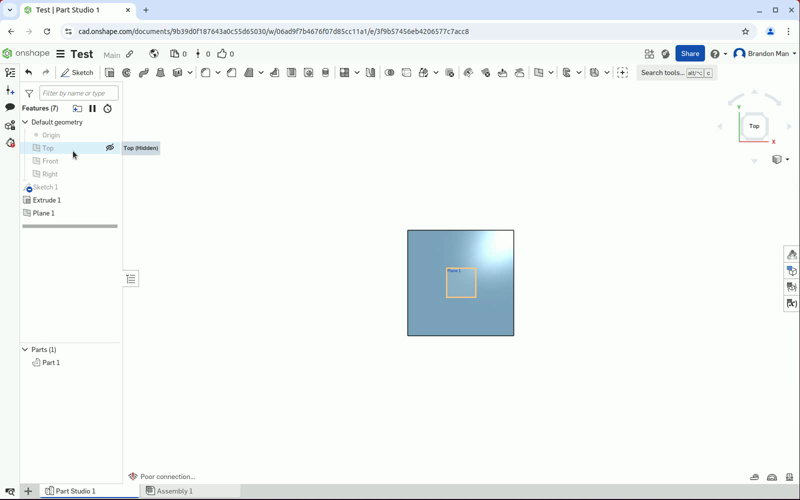
key(shift+s)
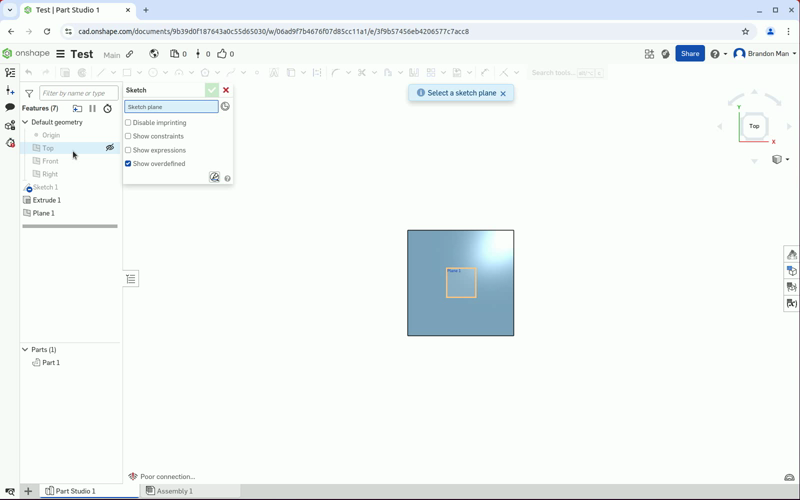
mouse_move(73, 215)
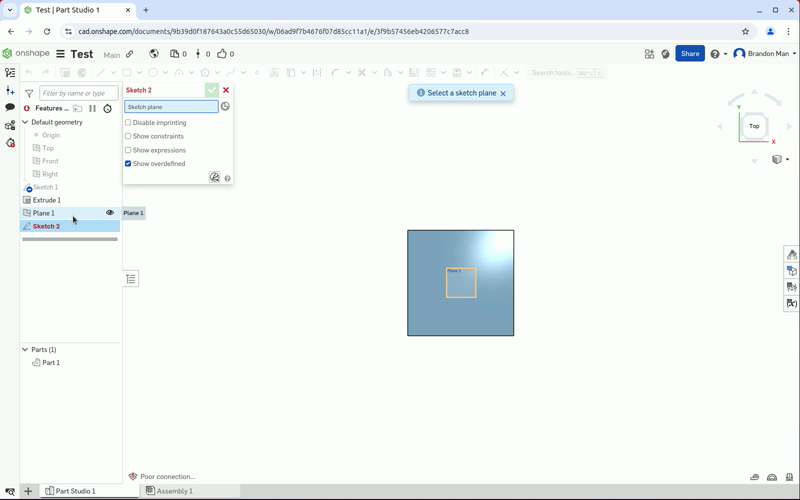
click(73, 215)
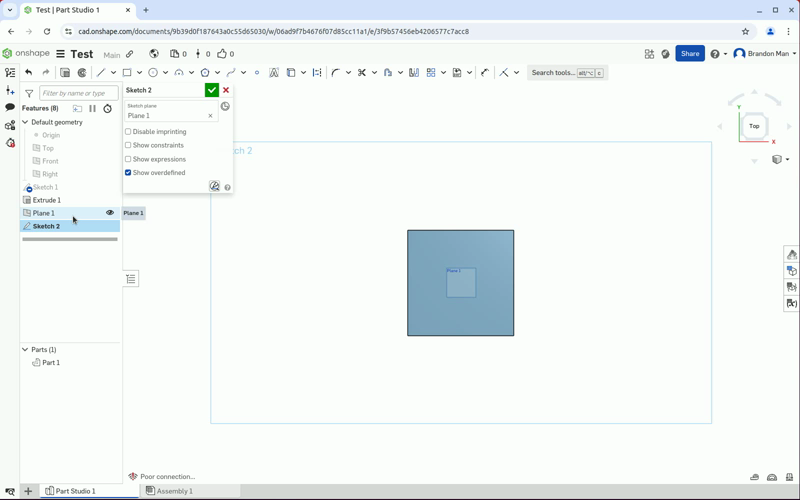
mouse_move(73, 352)
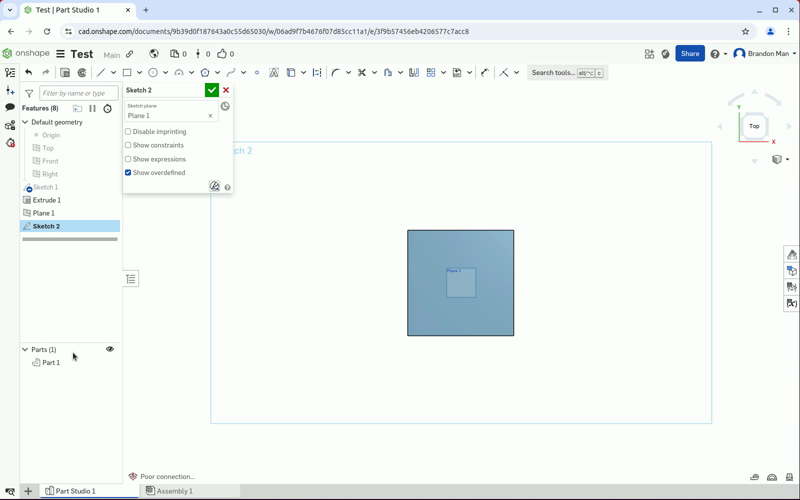
key(y)
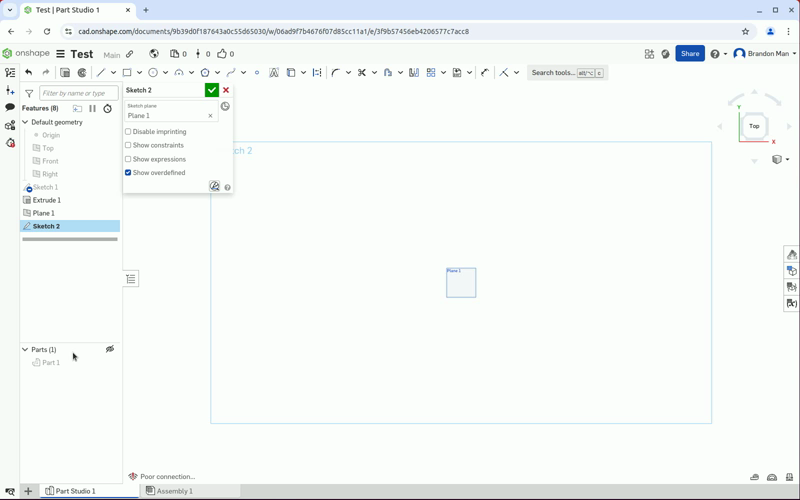
key(l)
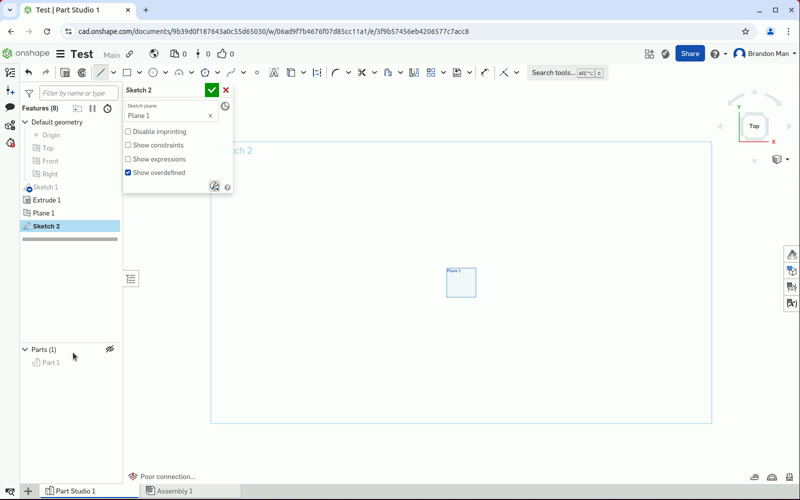
key_down(shift)
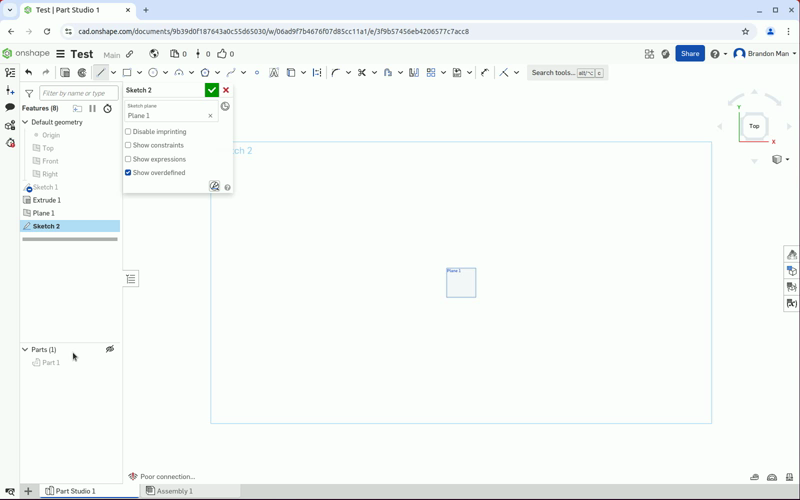
mouse_move(410, 333)
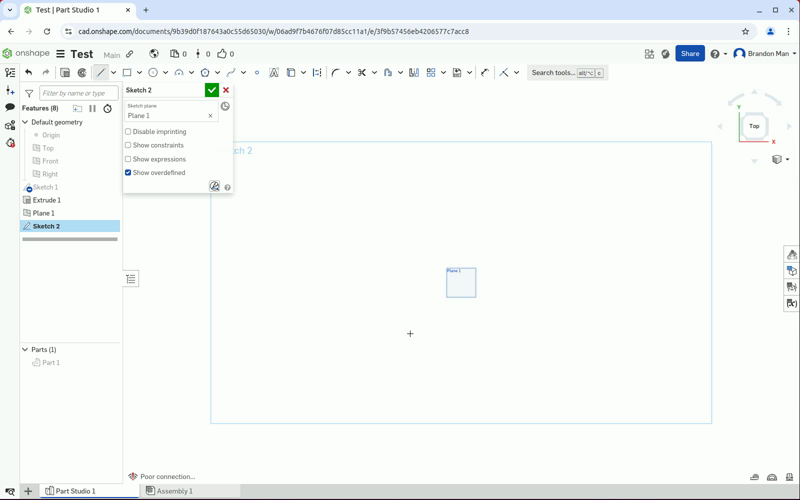
click(410, 333)
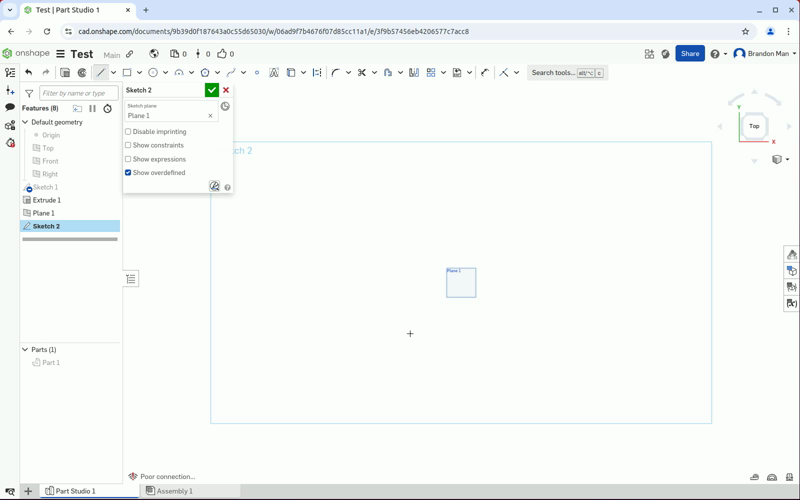
key_up(shift)
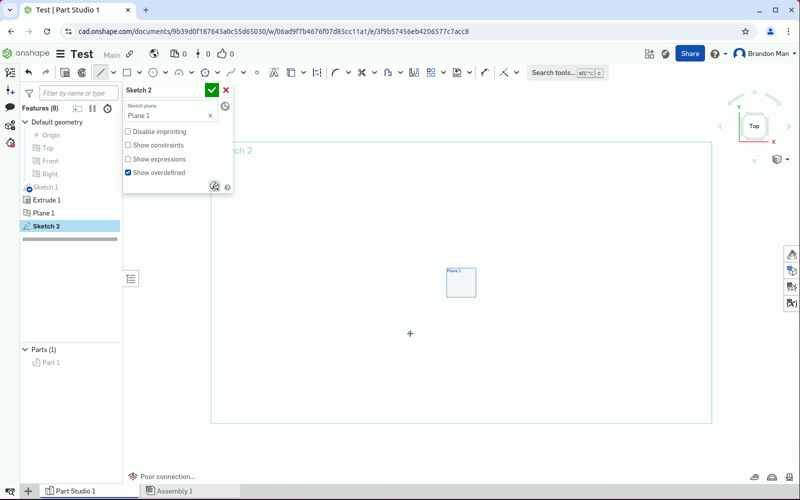
key_down(shift)
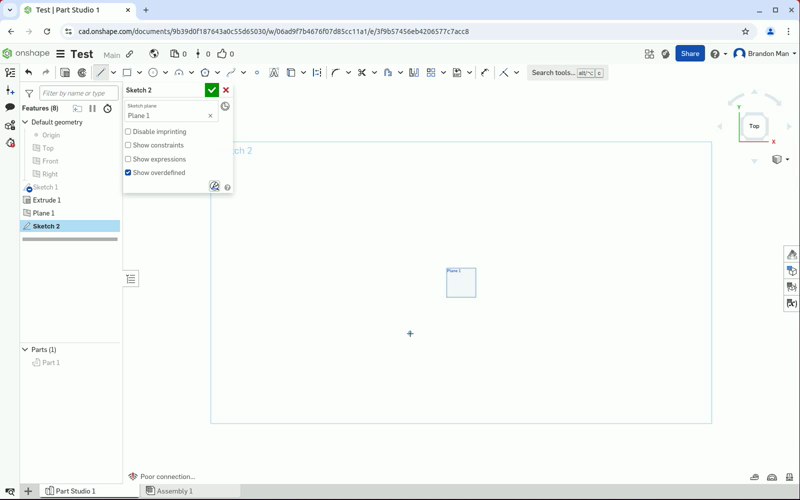
mouse_move(511, 333)
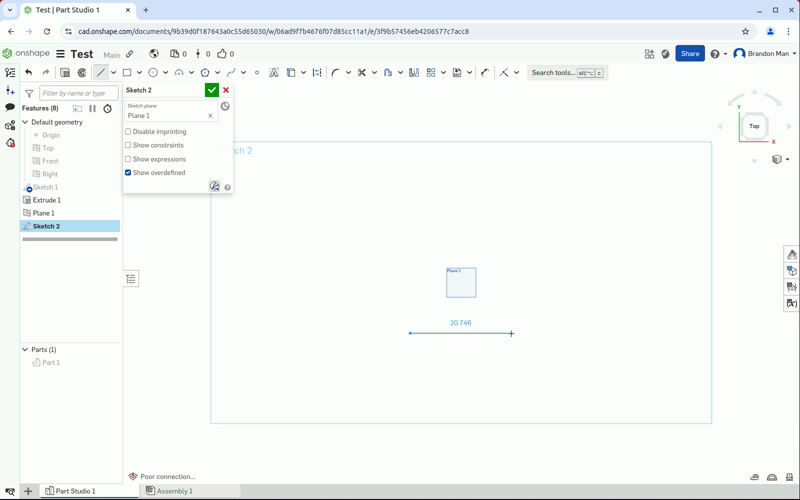
click(511, 333)
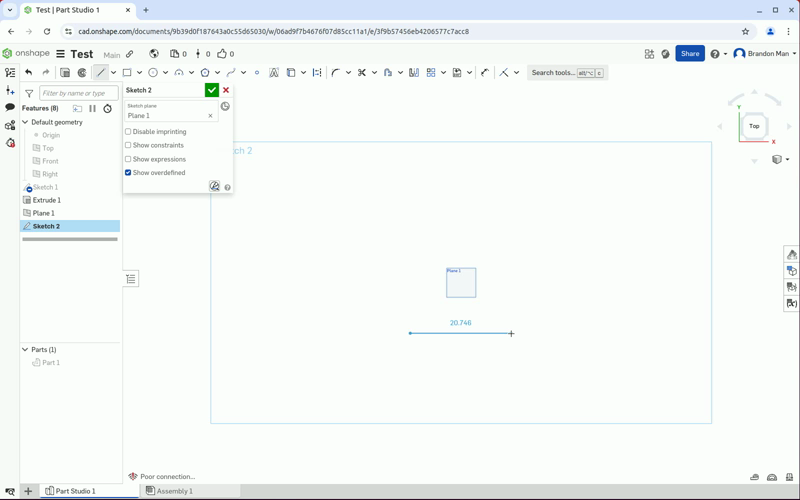
key_up(shift)
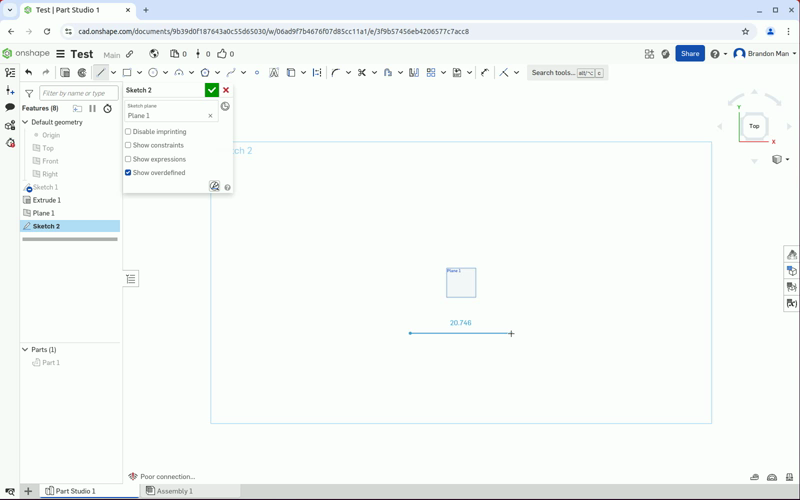
key_down(shift)
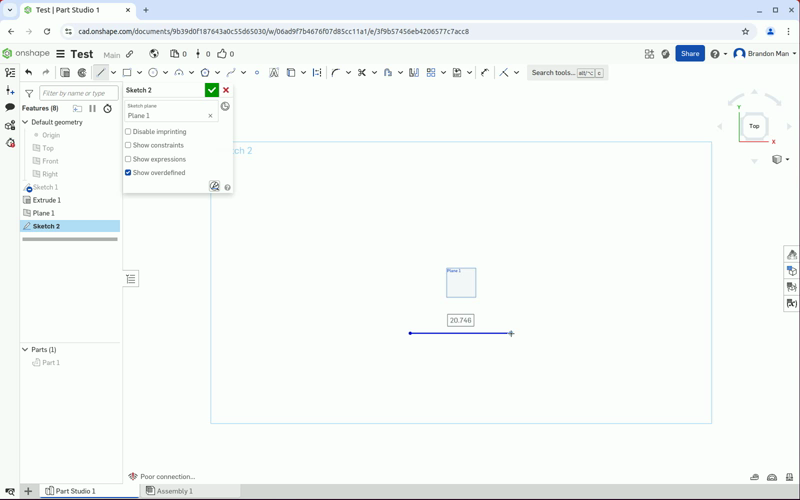
mouse_move(511, 232)
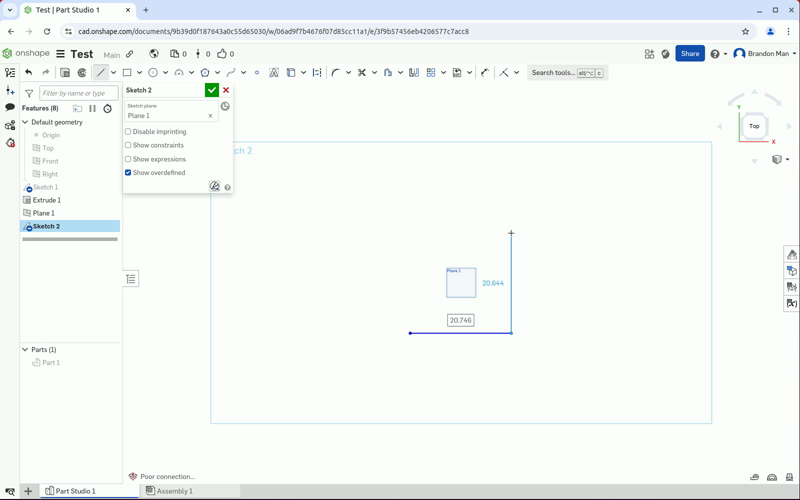
click(511, 232)
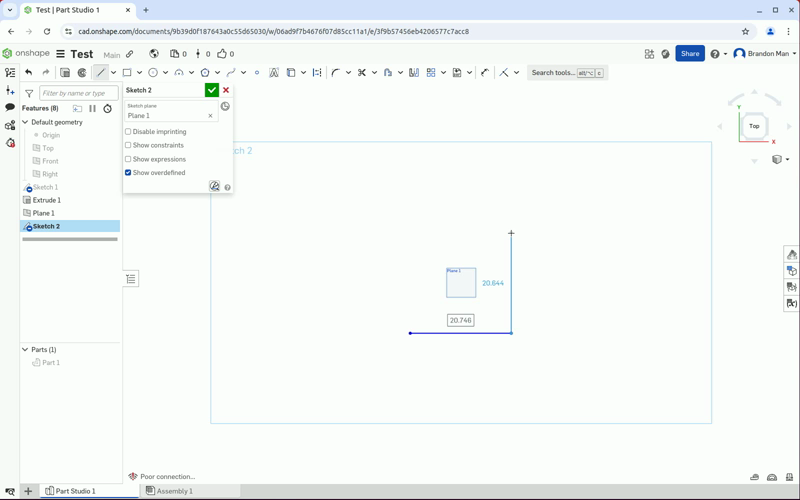
key_up(shift)
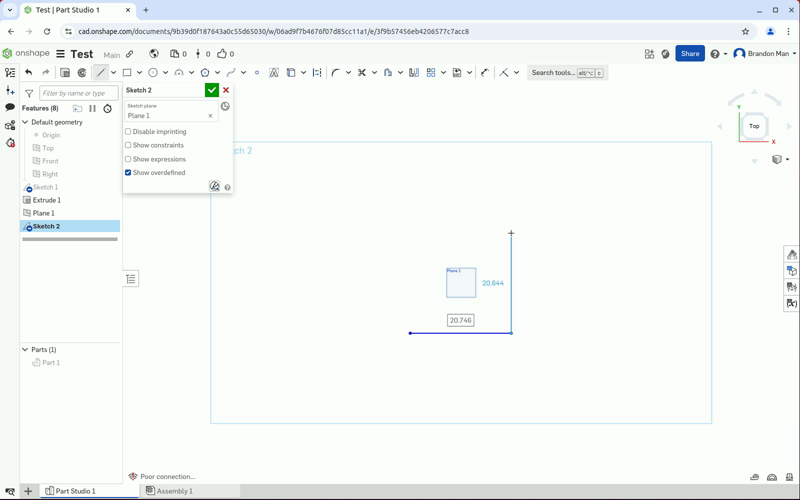
key_down(shift)
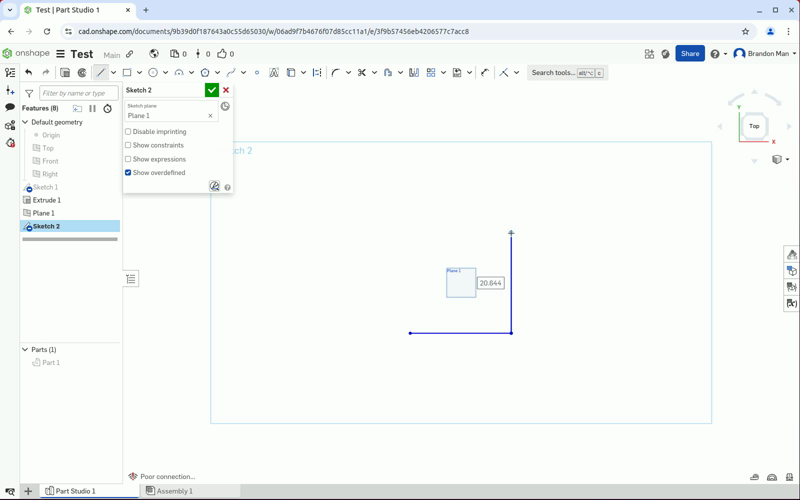
mouse_move(410, 232)
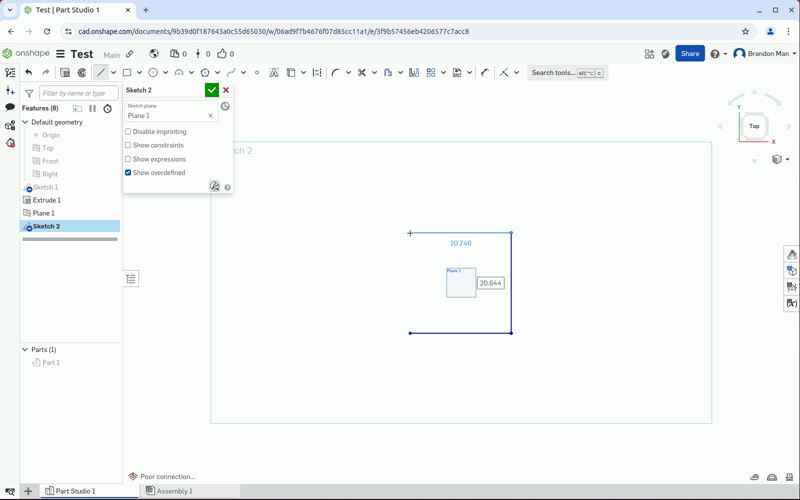
click(410, 232)
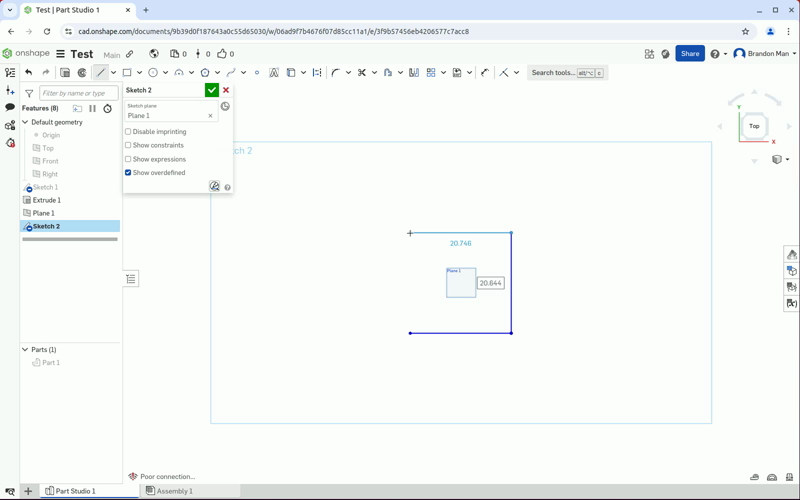
key_up(shift)
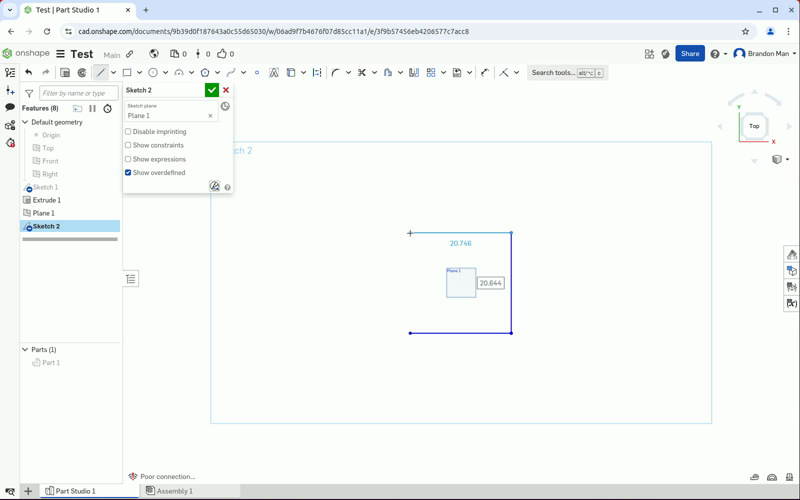
key_down(shift)
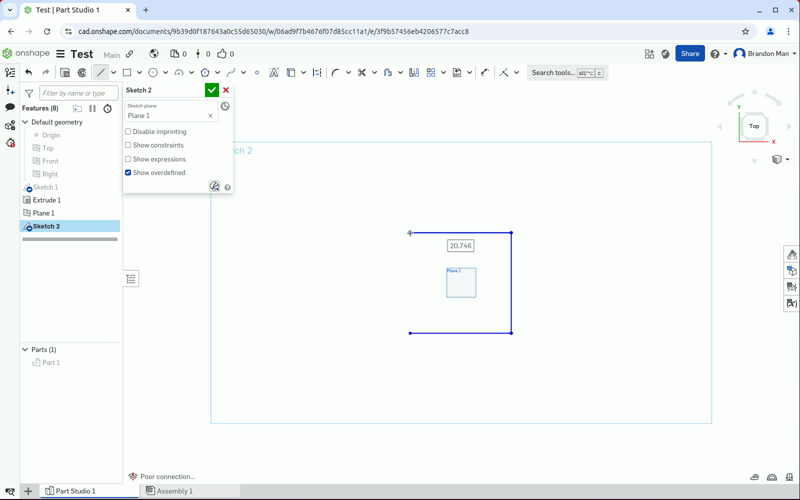
mouse_move(410, 333)
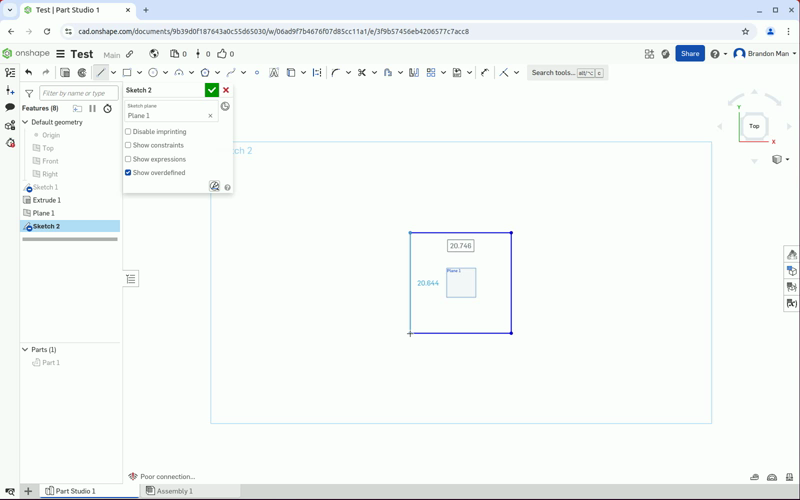
key_up(shift)
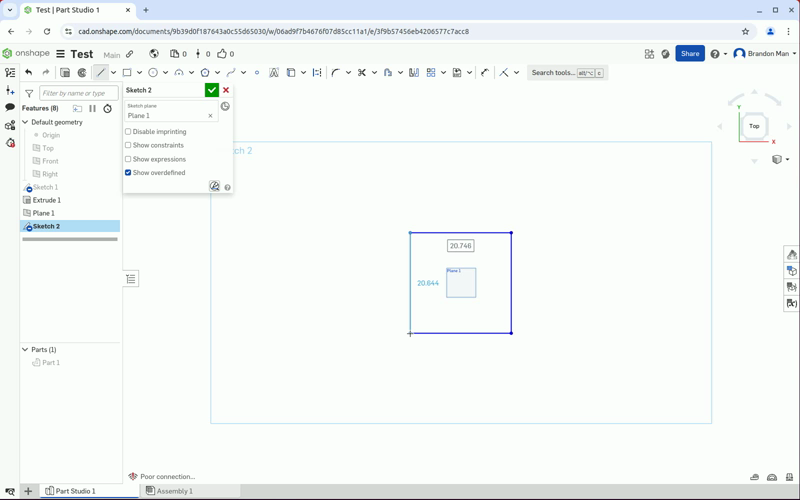
click(410, 333)
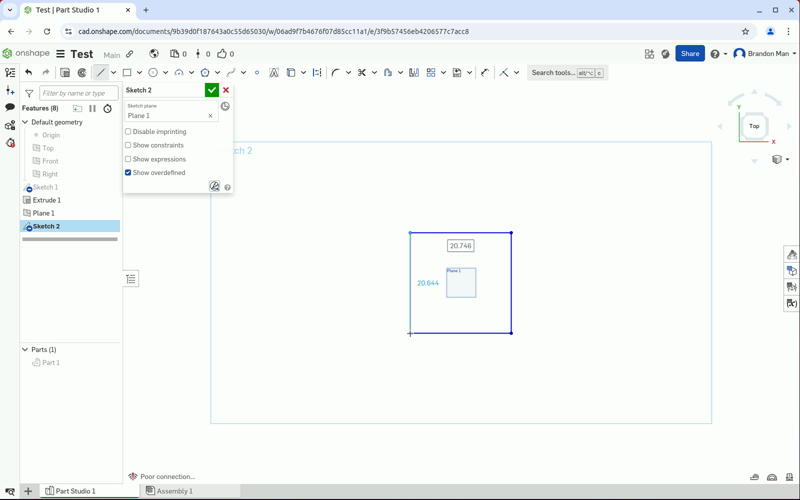
key(esc)
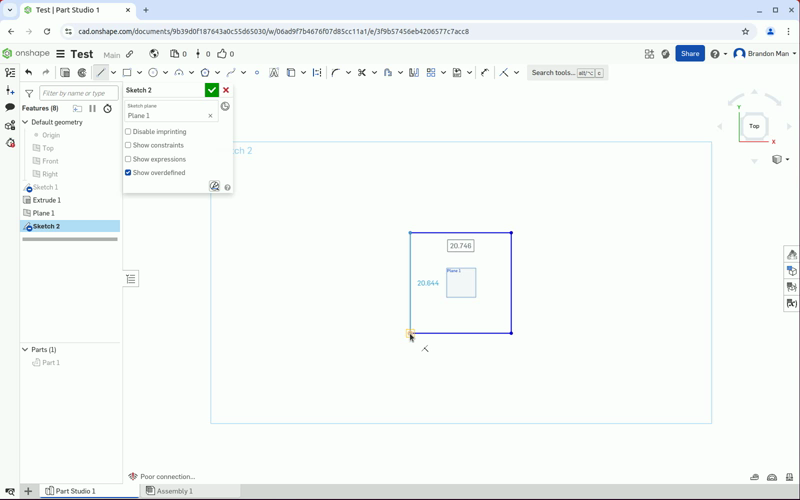
mouse_move(483, 277)
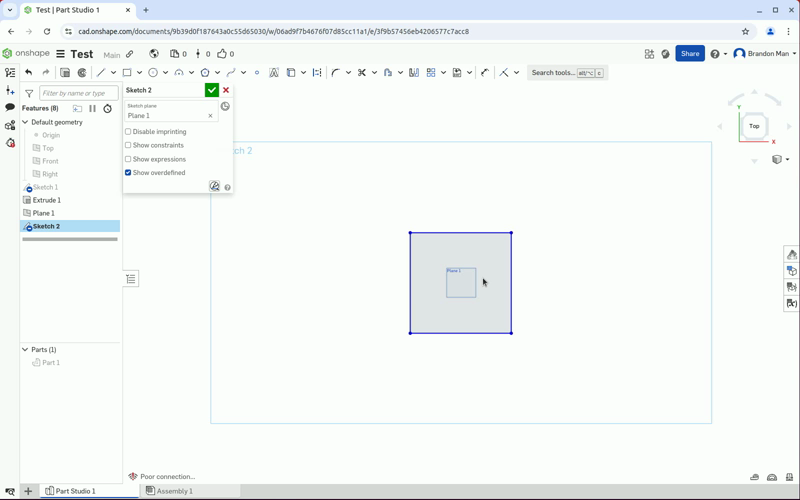
click(483, 277)
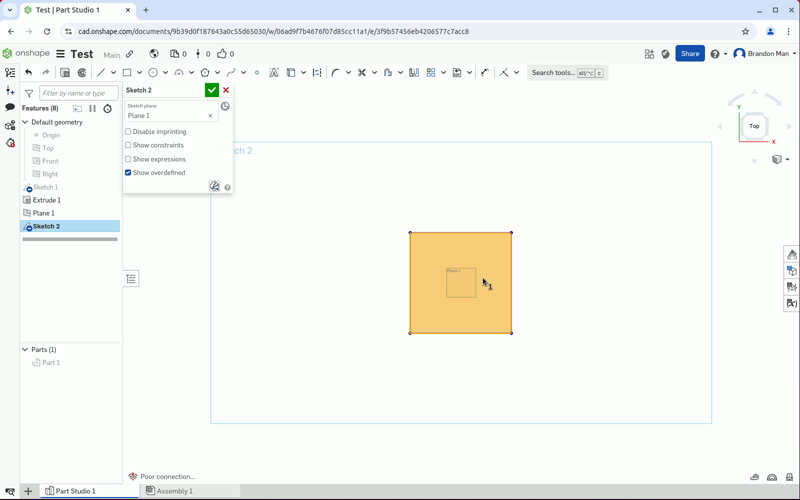
mouse_move(73, 352)
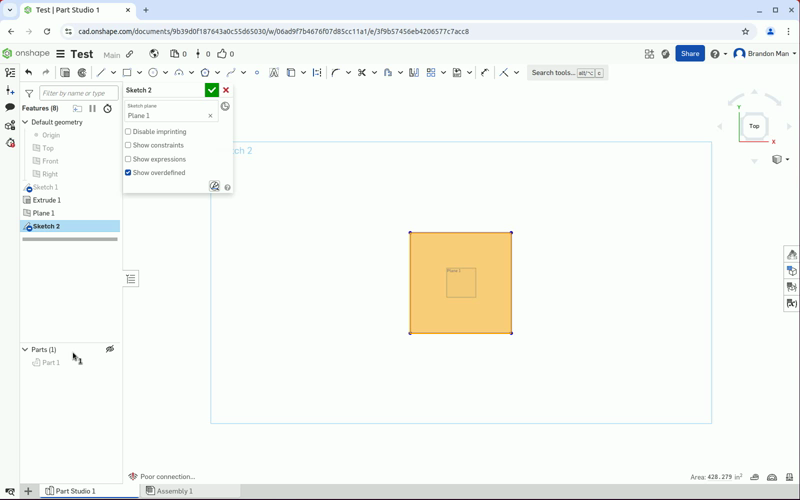
key(shift+y)
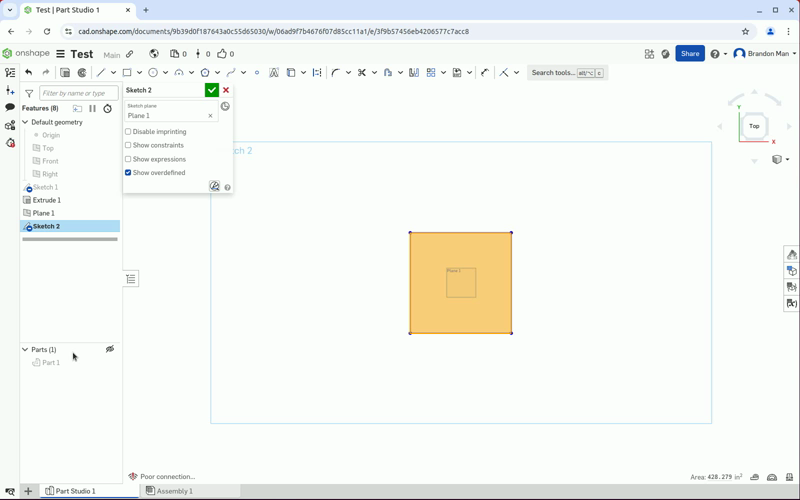
key(shift+e)
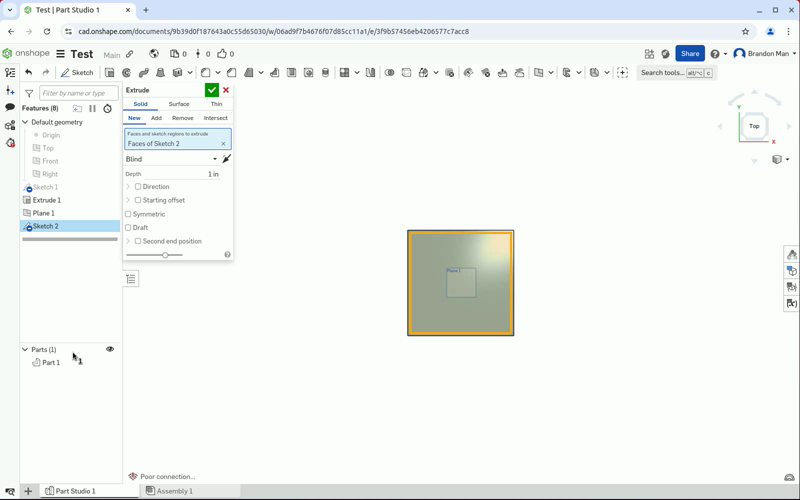
mouse_move(143, 106)
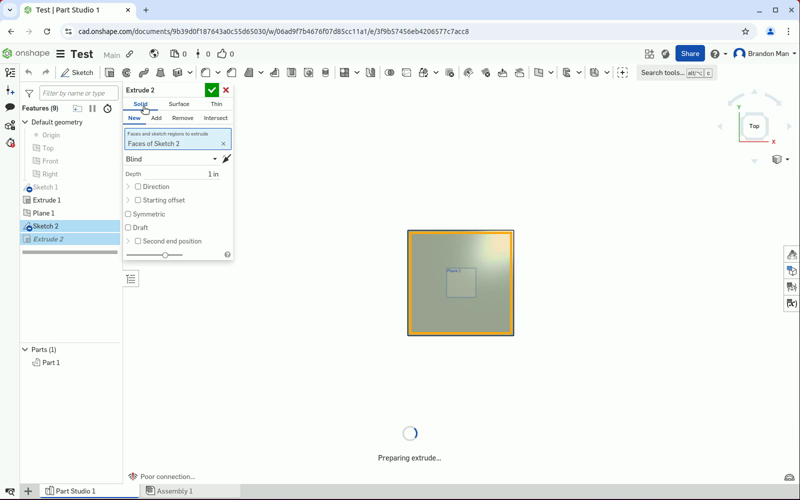
click(143, 106)
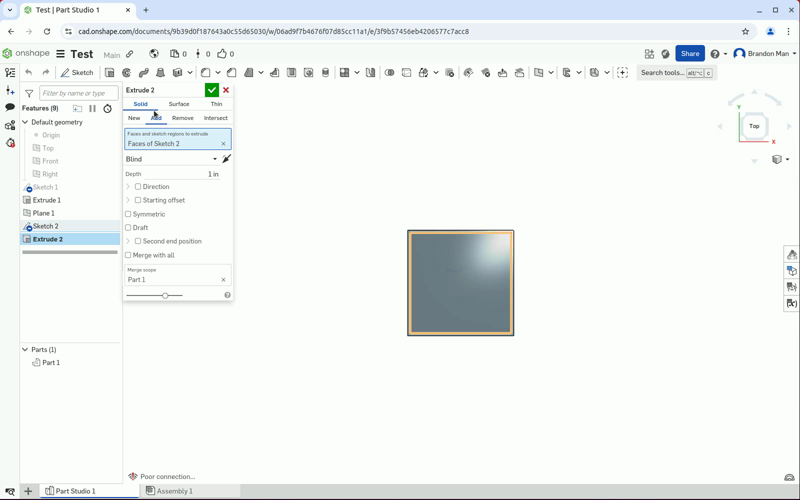
mouse_move(186, 120)
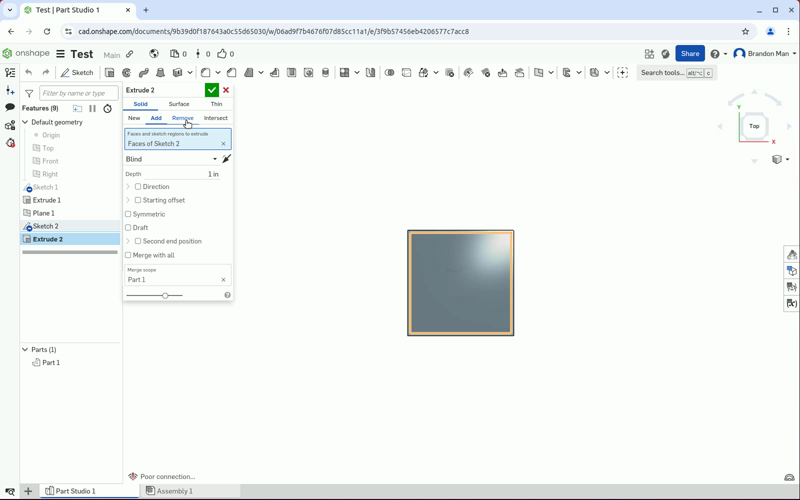
click(186, 120)
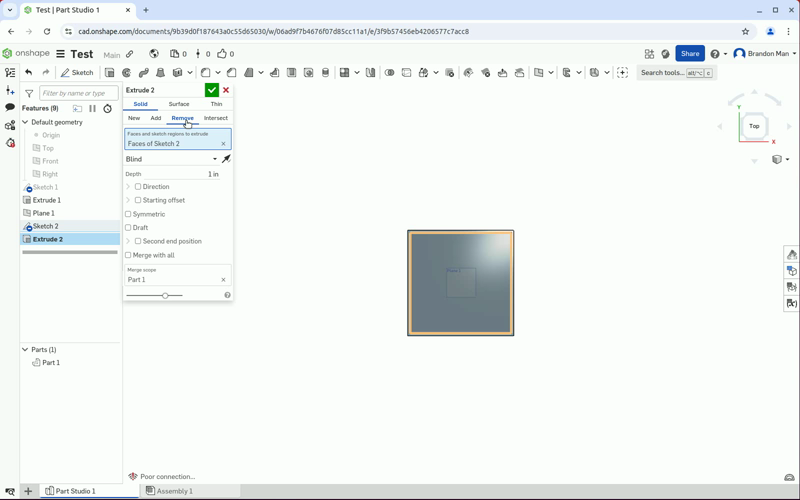
key(tab, 4)
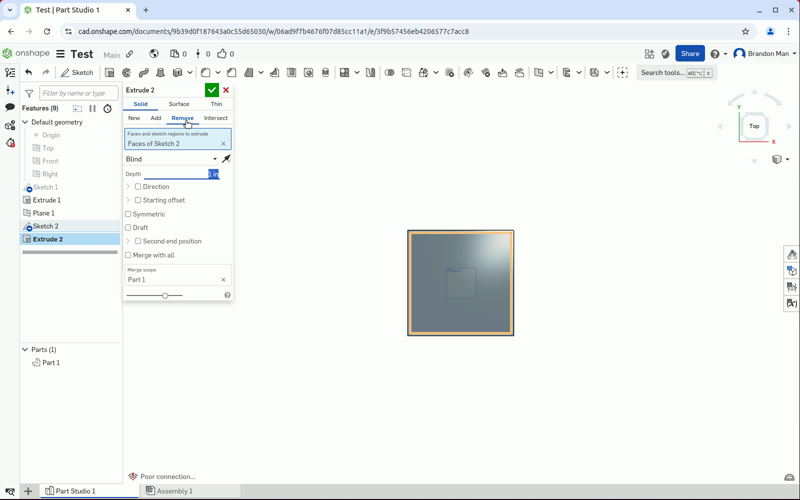
text(21.664)
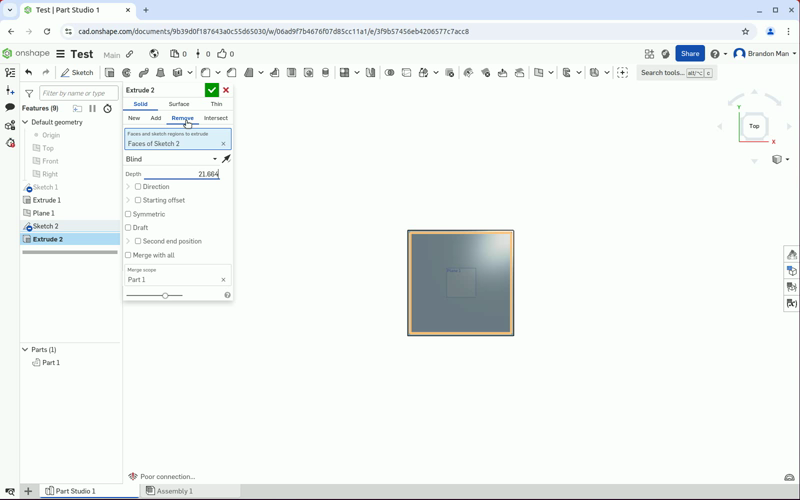
key(tab, 6)
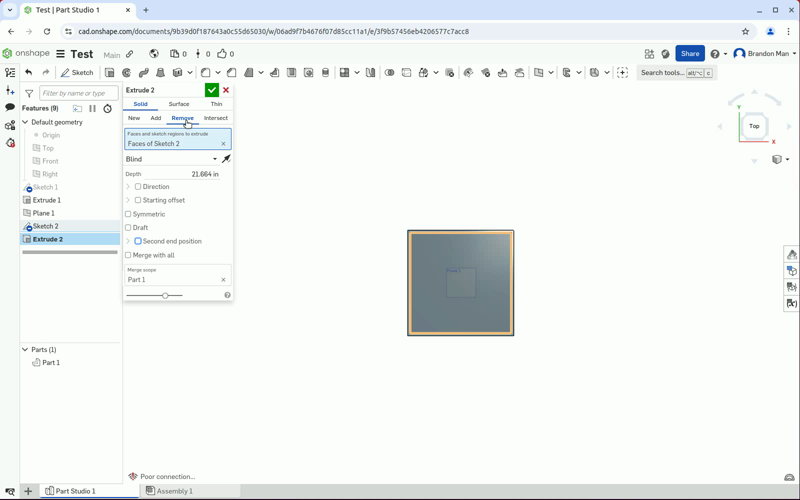
key(space)
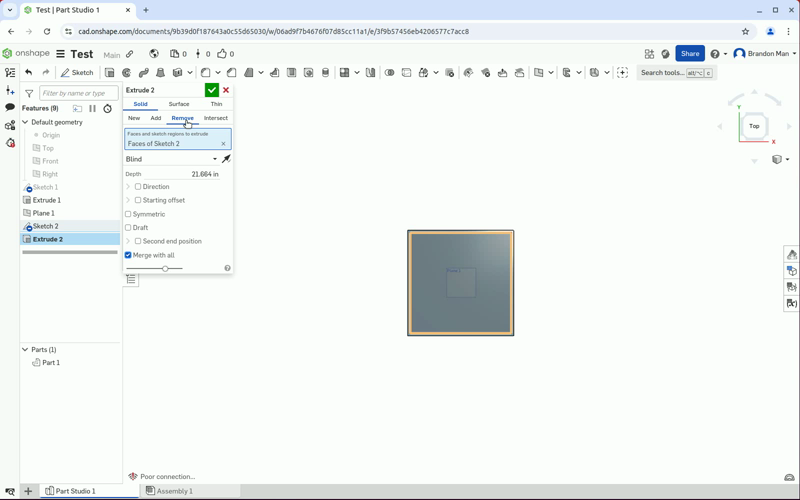
key(enter)
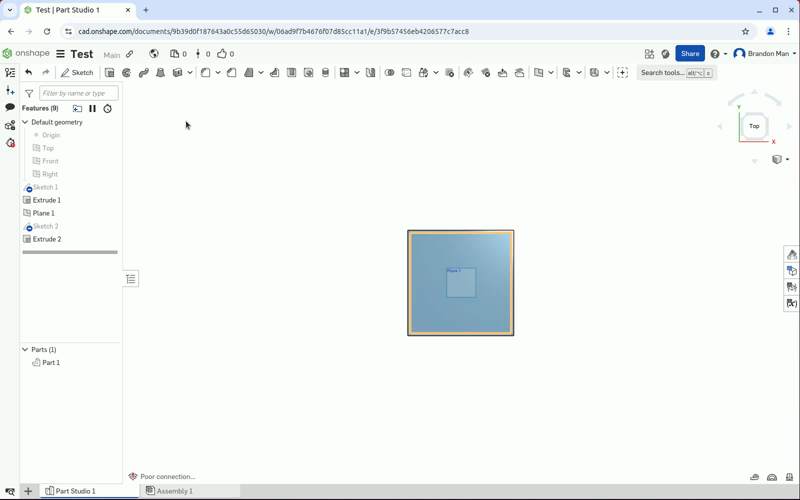
key(shift+h)
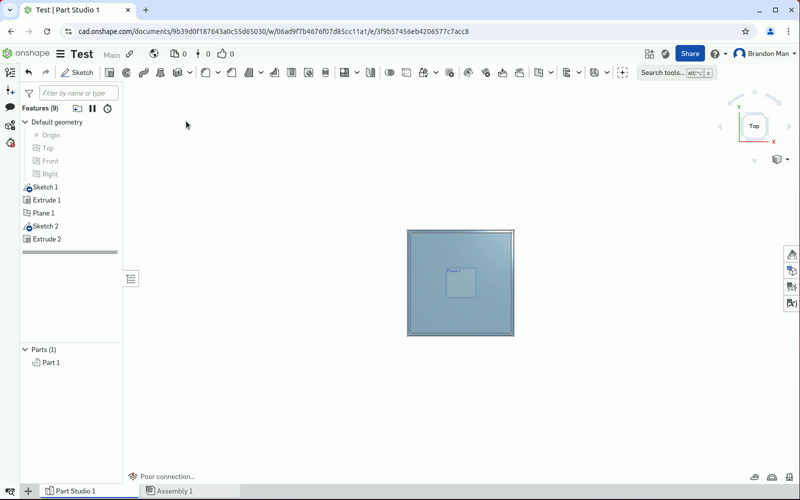
key(shift+h)
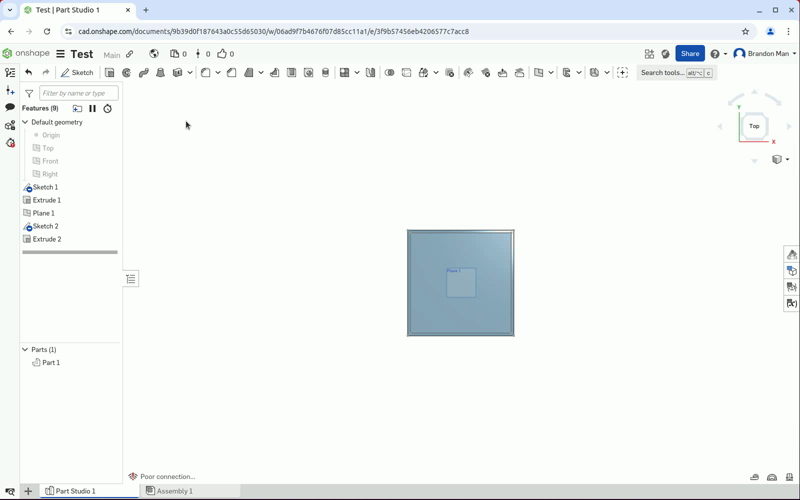
key(shift+7)
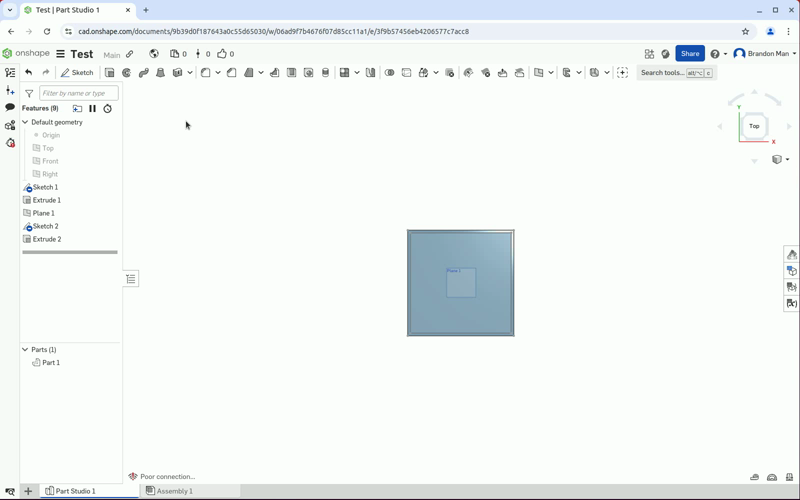
key(up, 3)
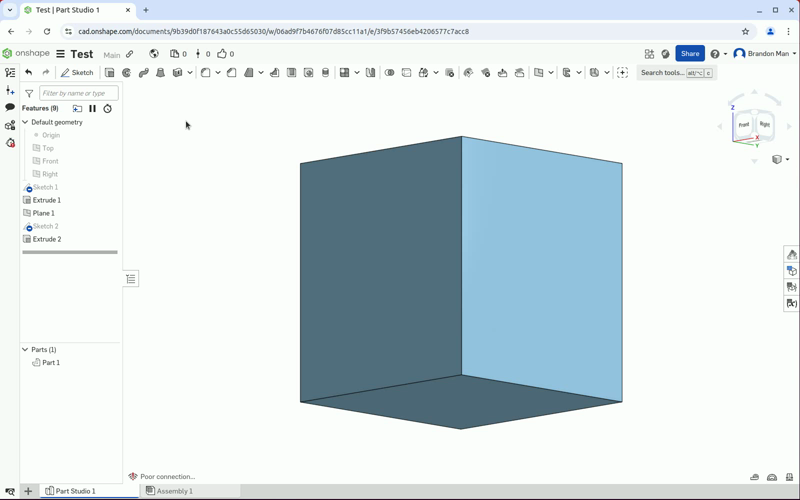
key(left, 3)
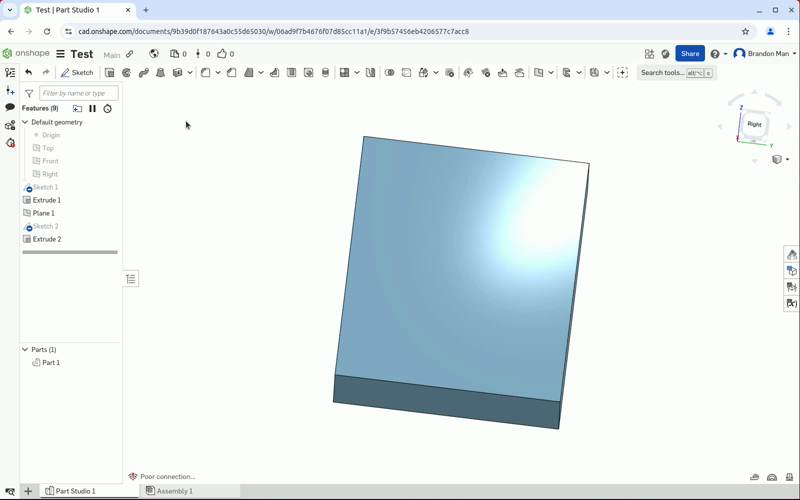
key(right, 3)
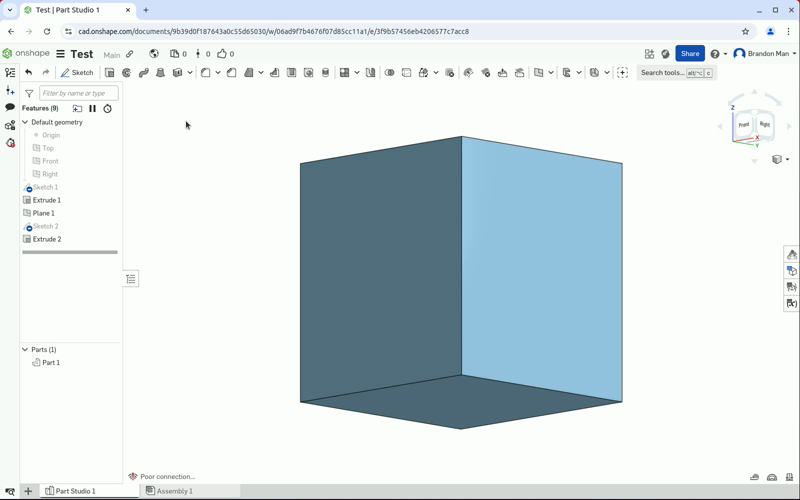
key(down, 3)
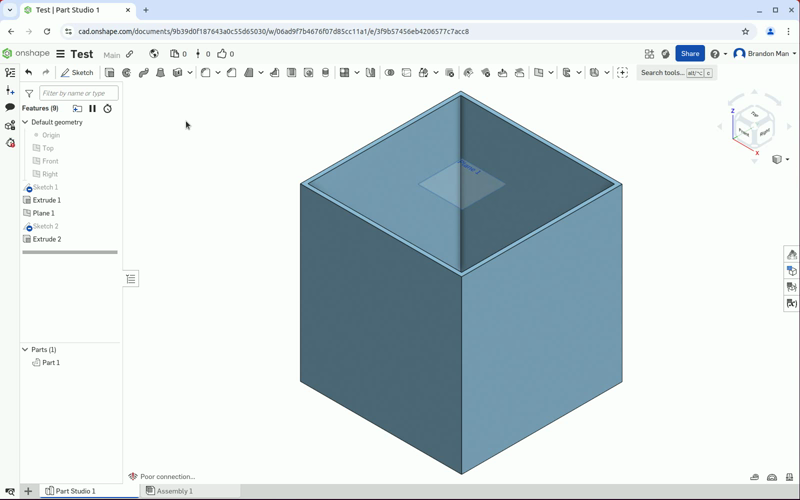
mouse_move(73, 189)
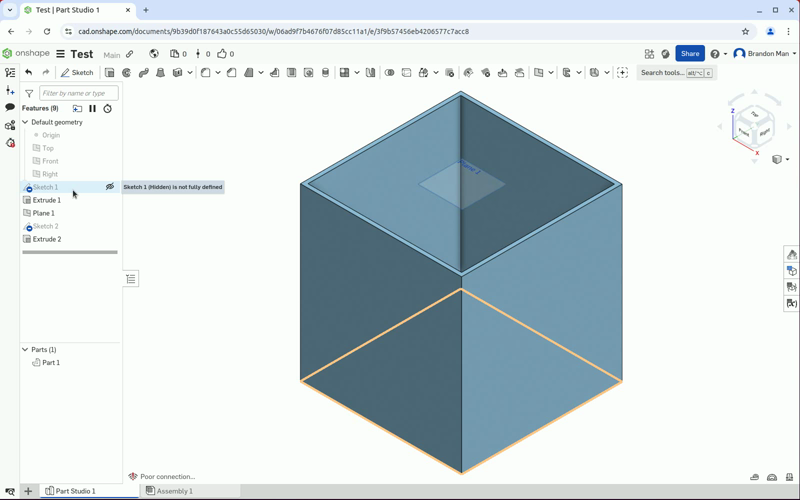
click(73, 189)